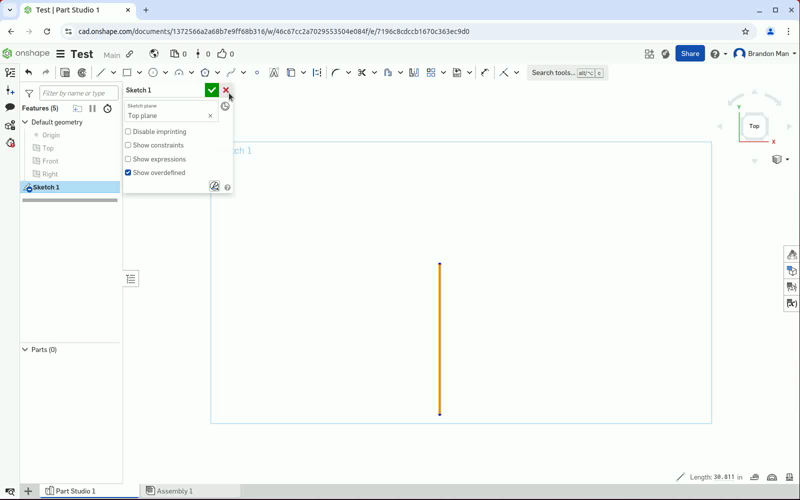
key(shift+h)
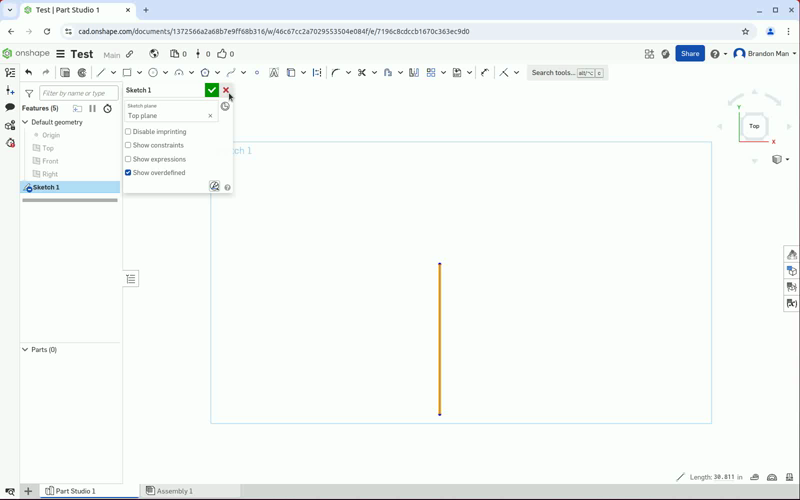
key(shift+s)
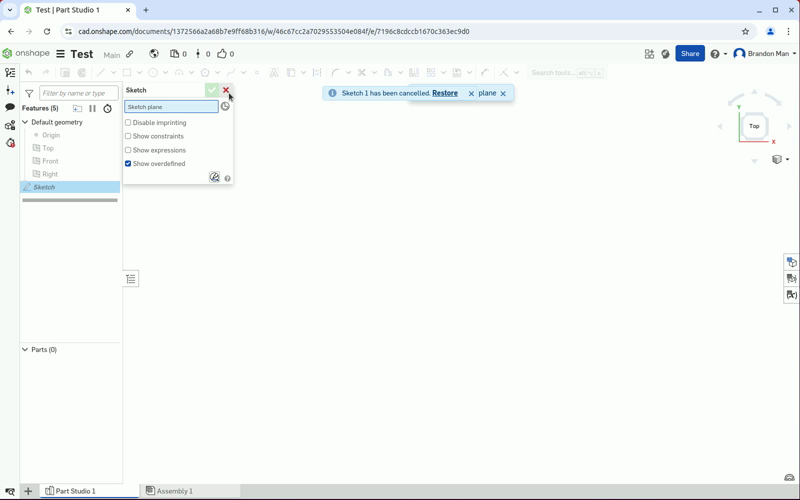
mouse_move(73, 150)
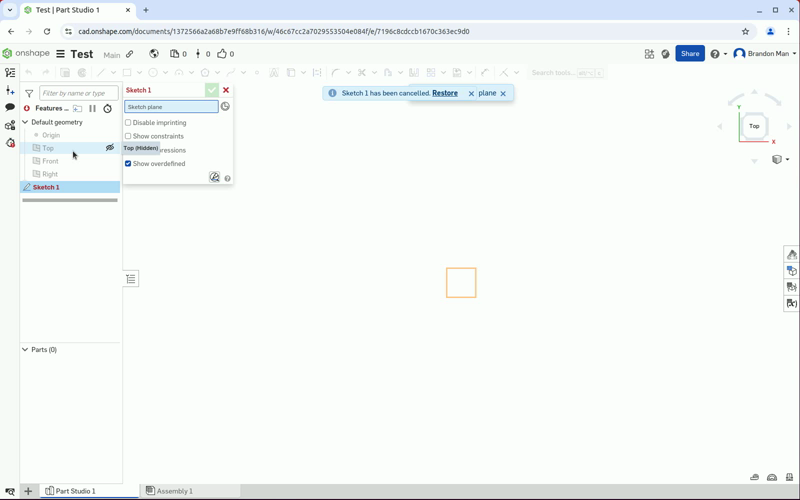
click(73, 150)
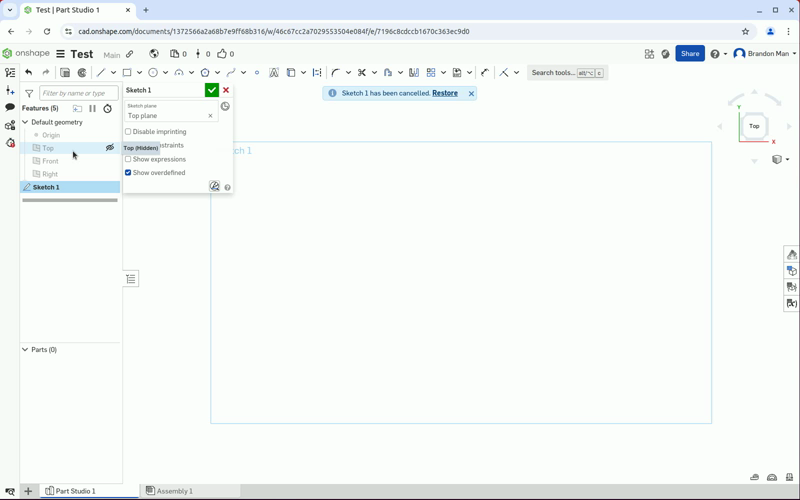
mouse_move(73, 352)
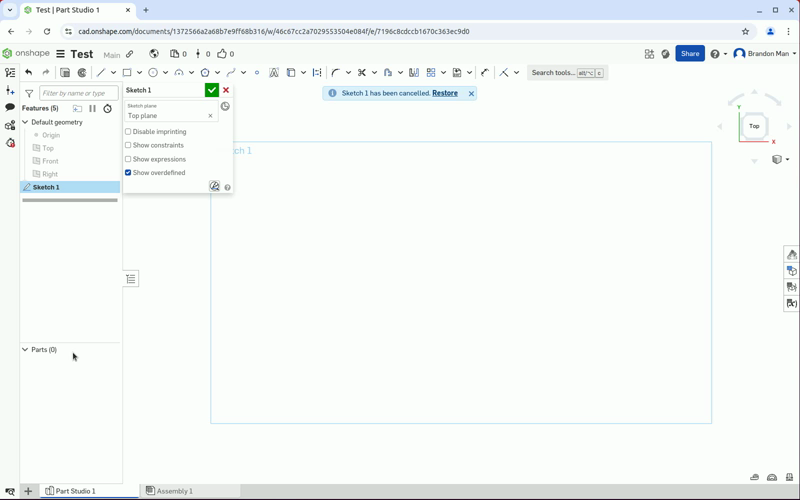
key(y)
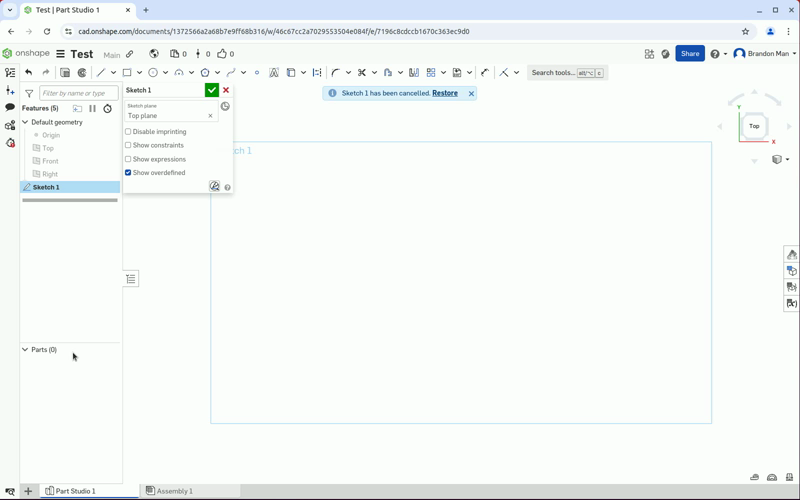
key(l)
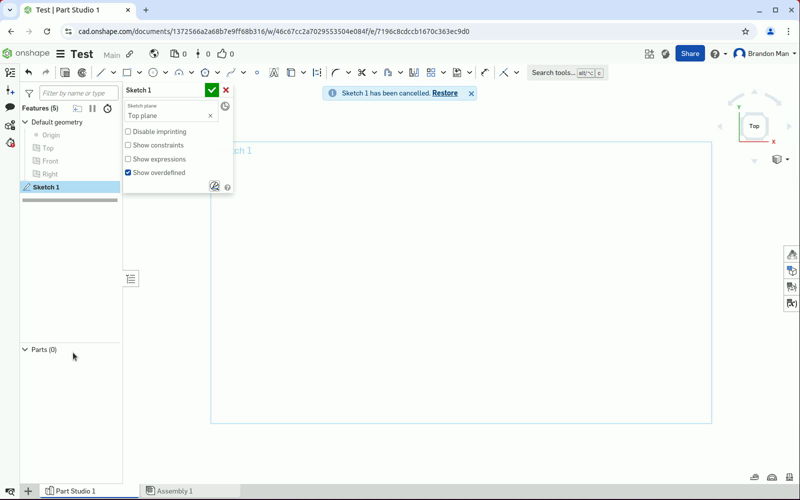
key_down(shift)
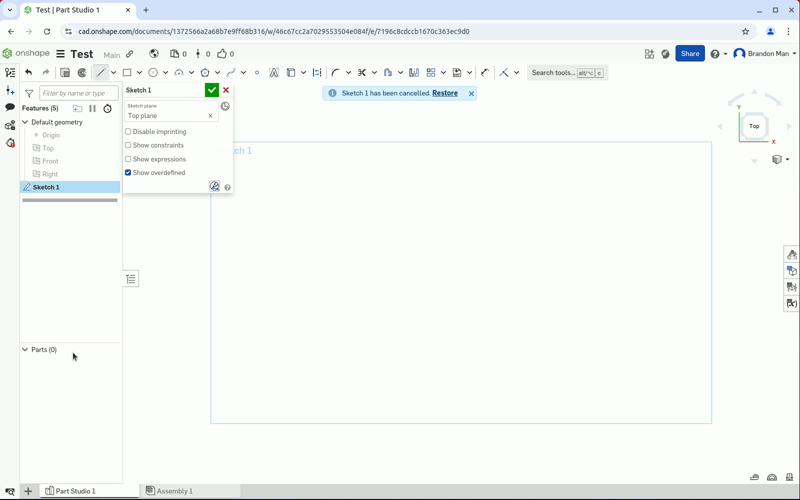
mouse_move(454, 352)
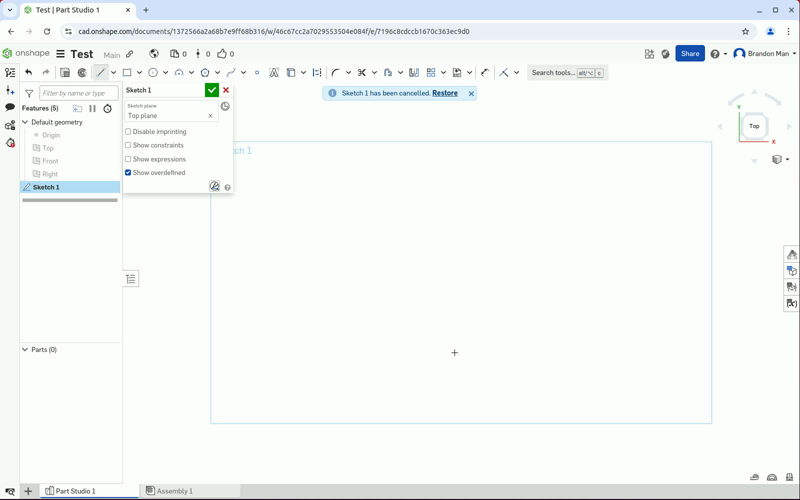
click(454, 352)
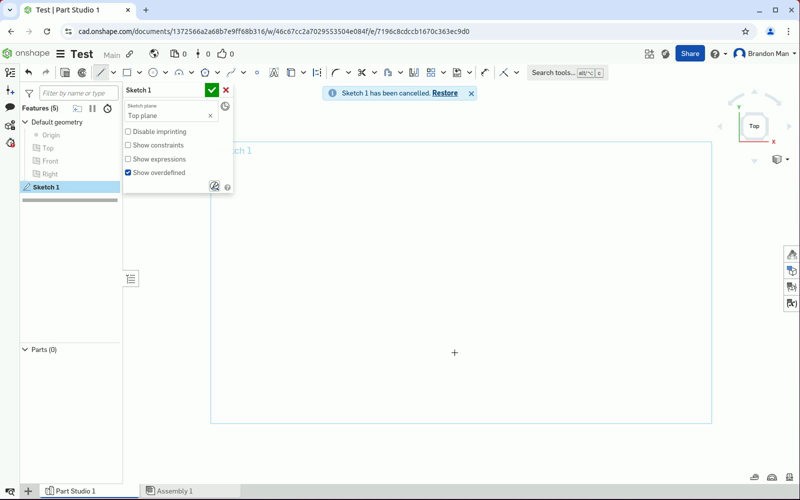
key_up(shift)
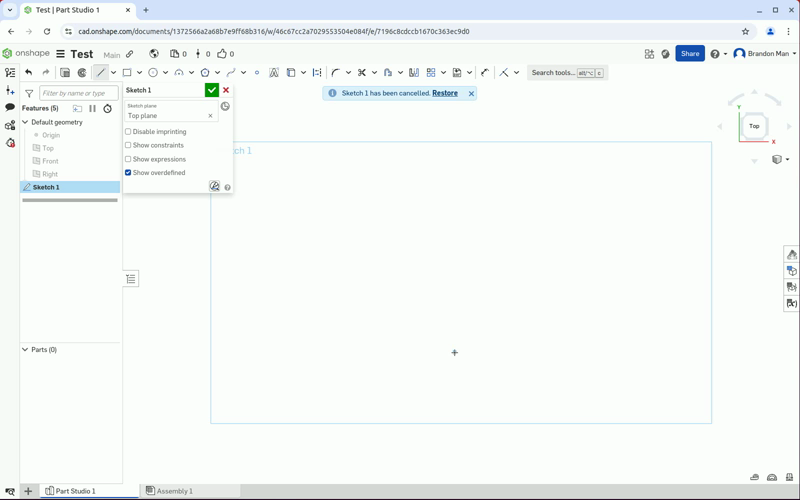
key_down(shift)
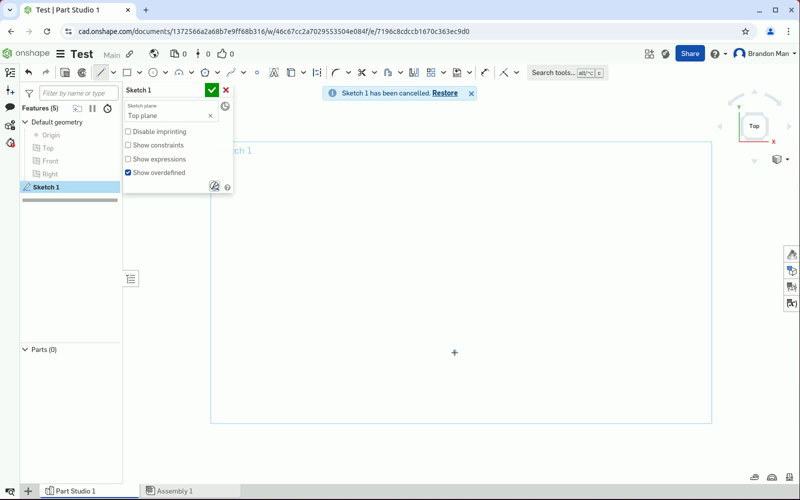
mouse_move(484, 352)
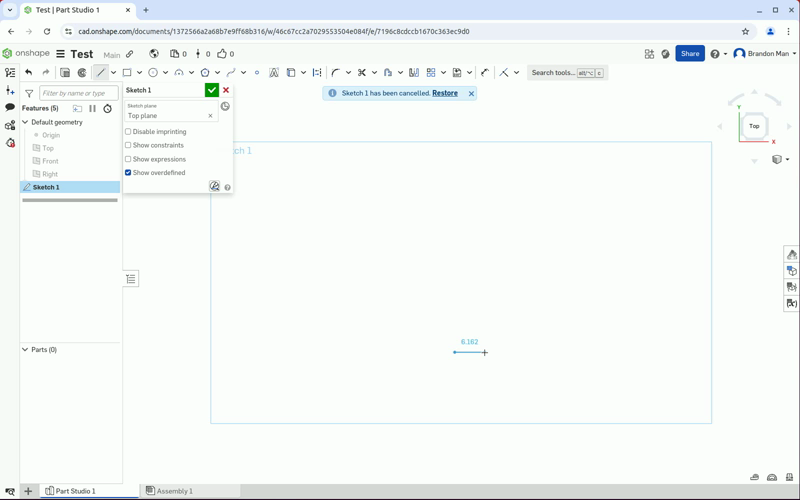
mouse_move(466, 352)
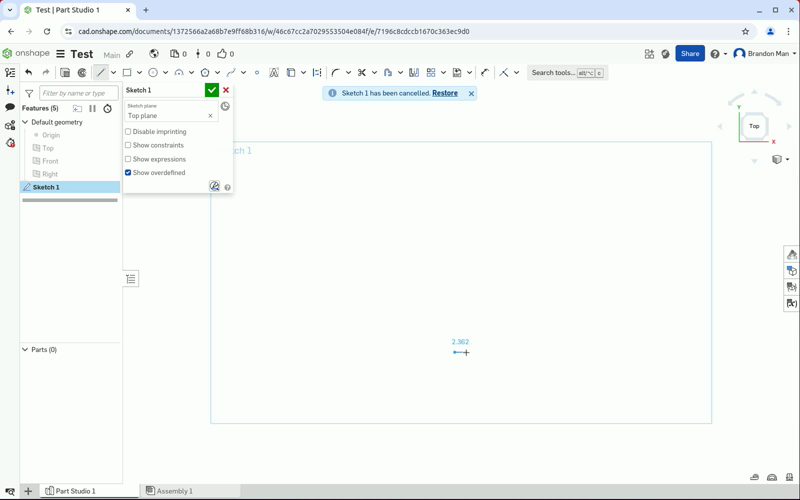
click(466, 352)
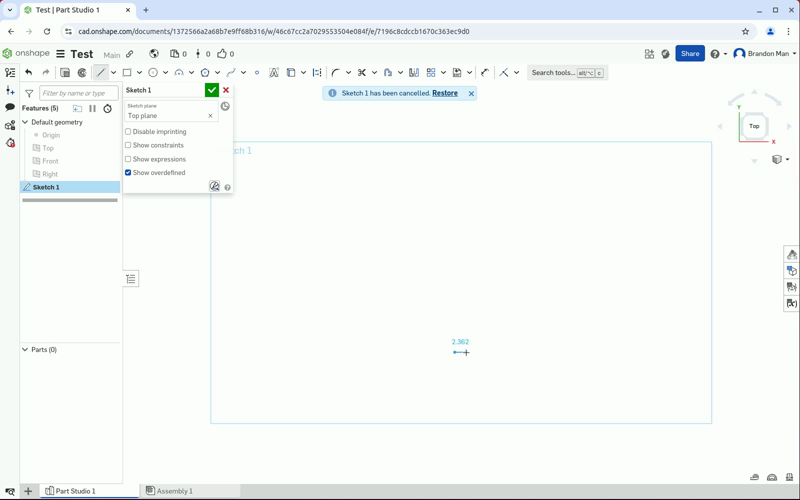
key_up(shift)
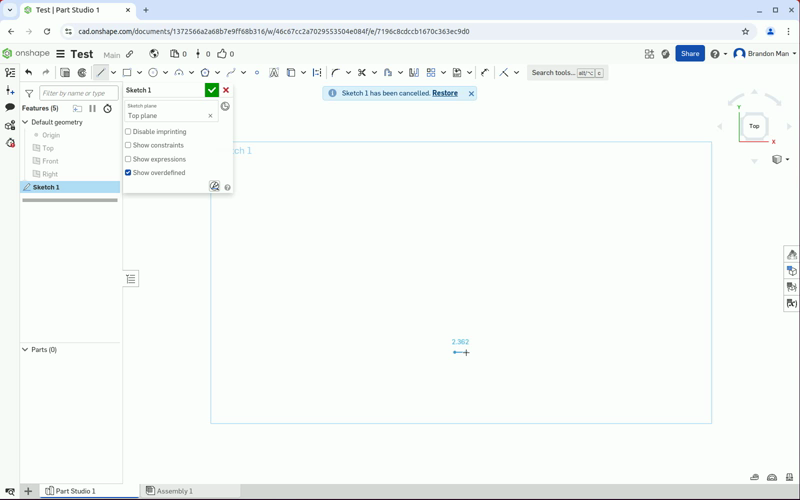
key_down(shift)
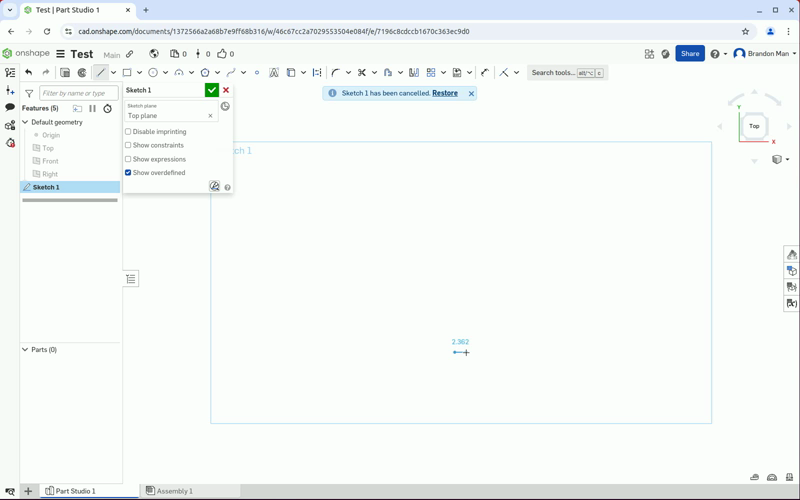
mouse_move(466, 213)
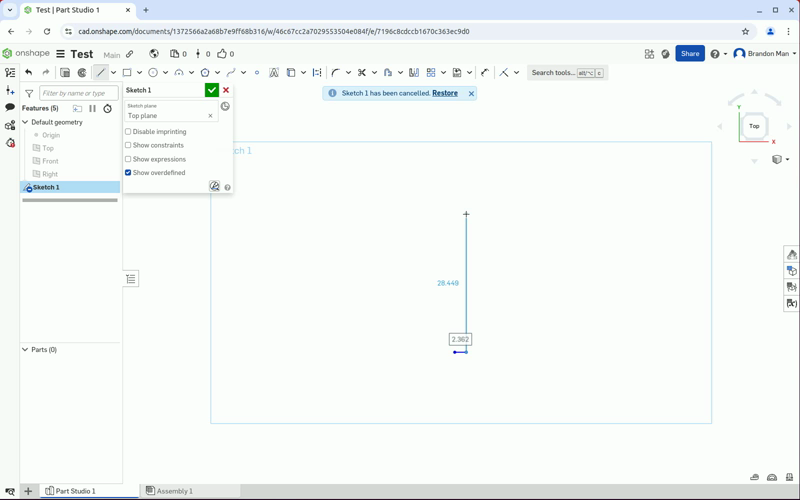
click(466, 213)
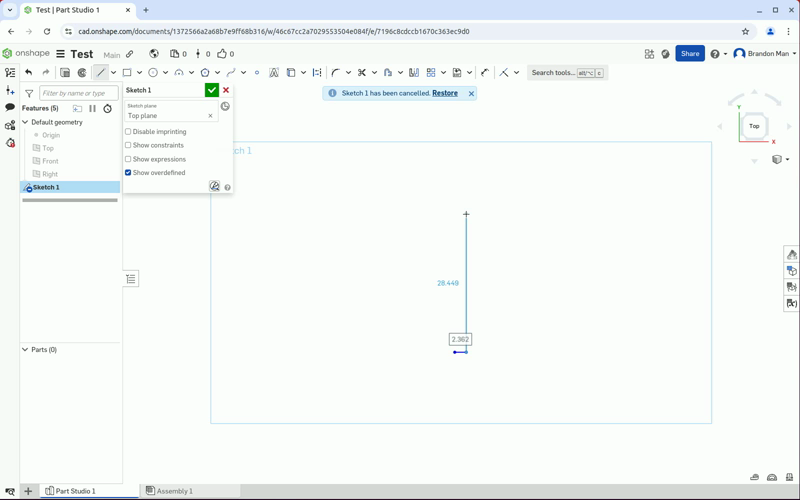
key_up(shift)
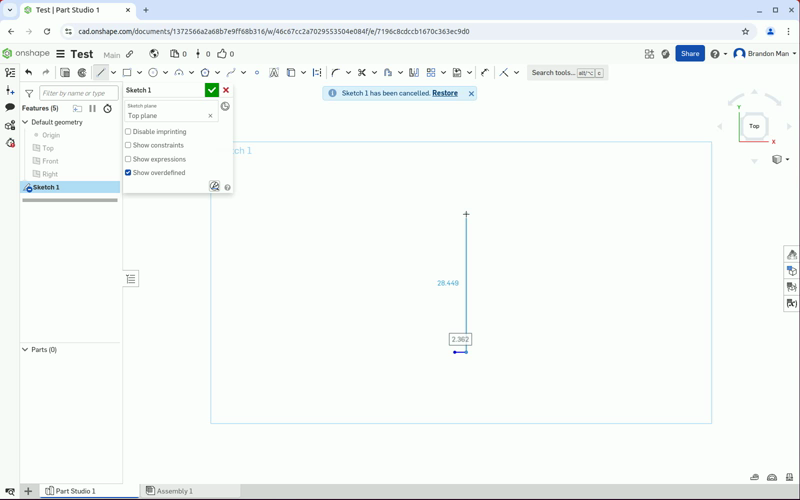
key_down(shift)
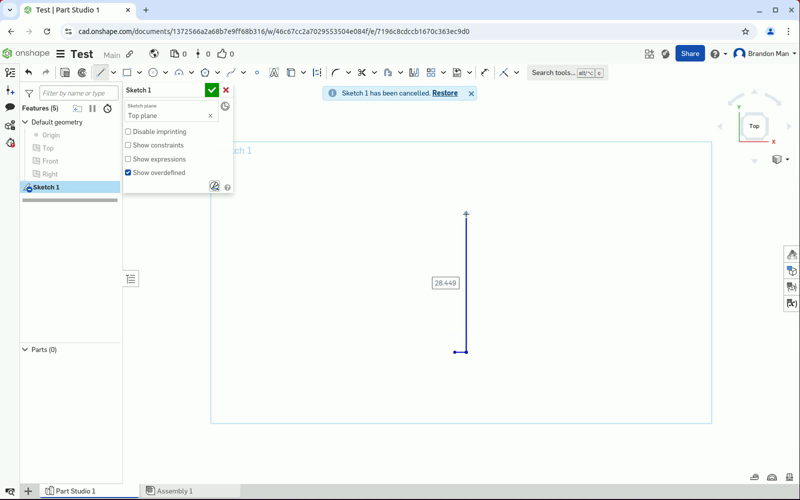
mouse_move(496, 213)
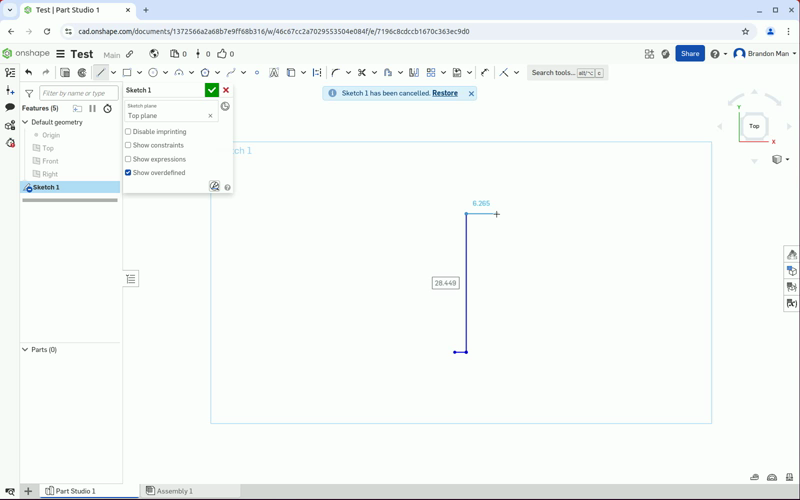
mouse_move(454, 213)
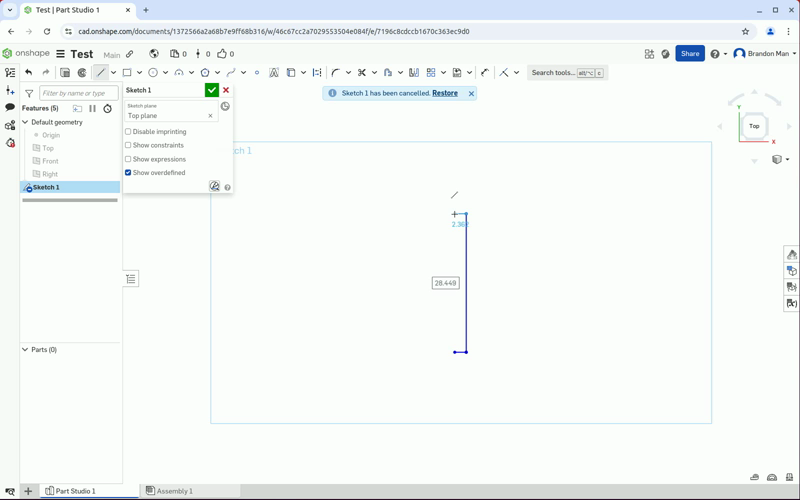
click(454, 213)
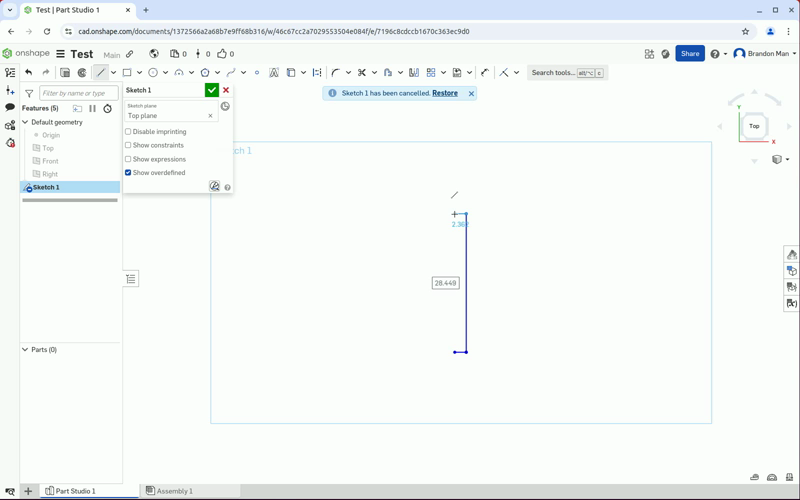
key_up(shift)
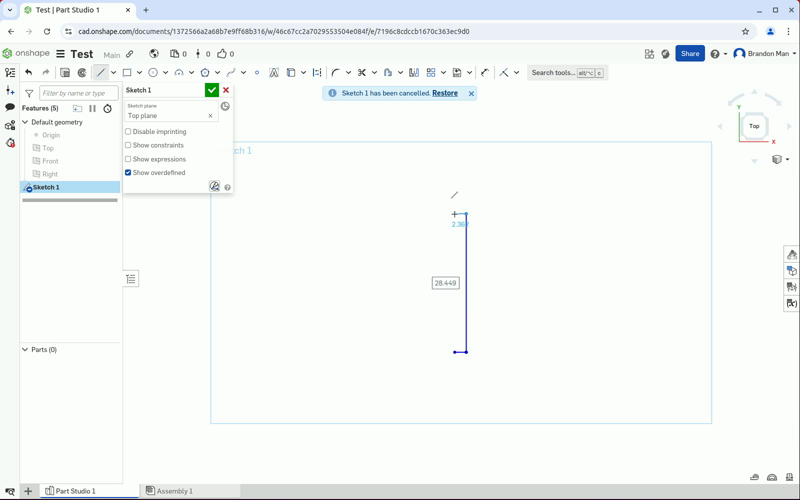
key_down(shift)
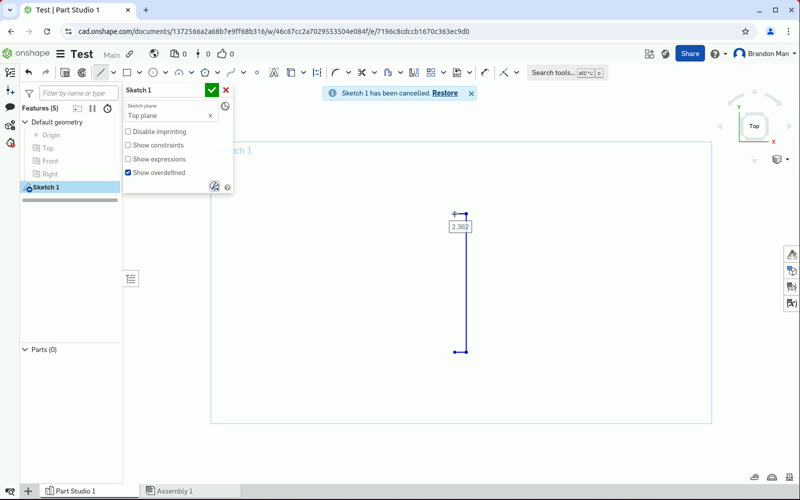
mouse_move(454, 352)
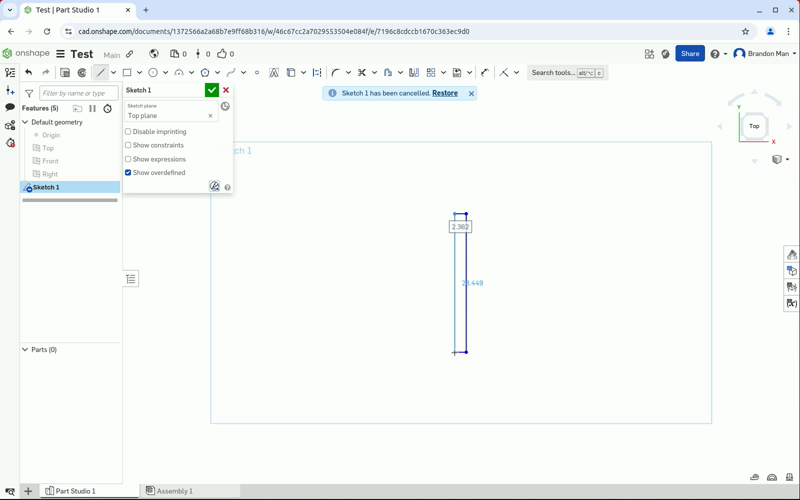
key_up(shift)
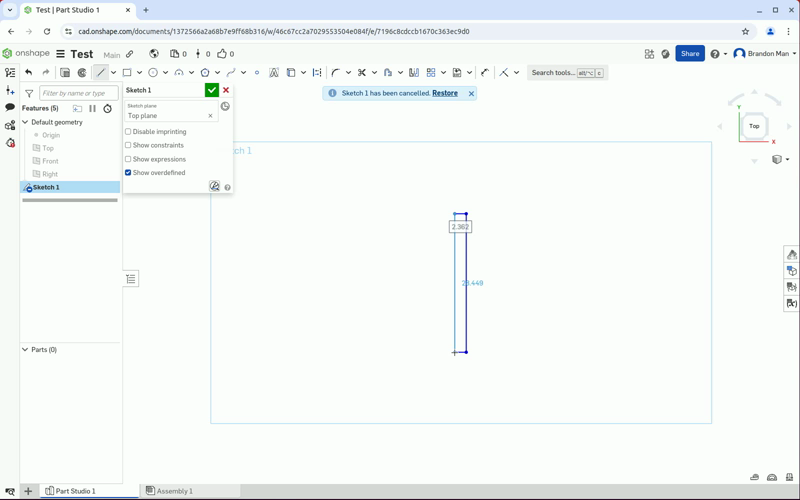
click(454, 352)
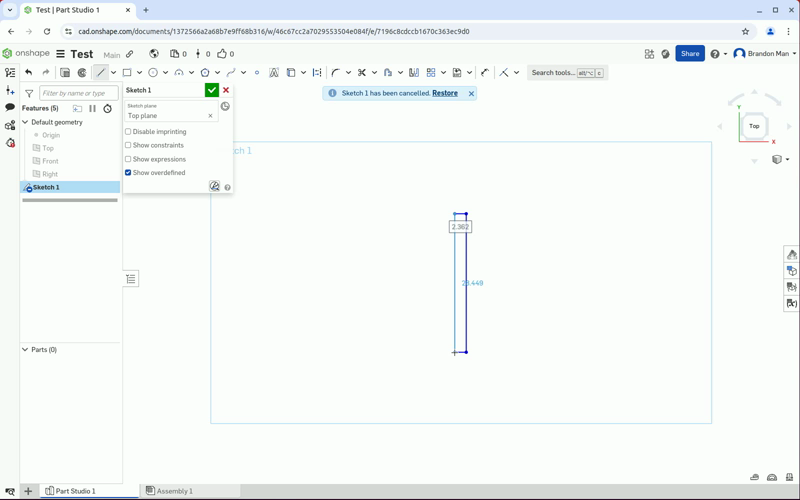
key(esc)
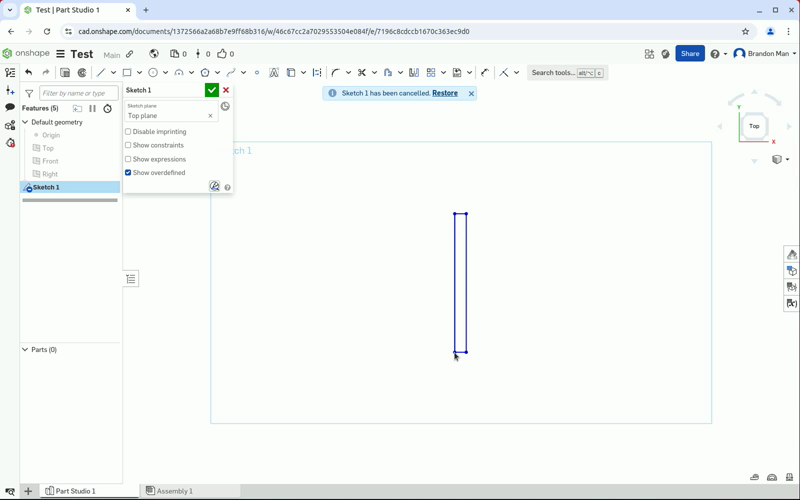
mouse_move(457, 237)
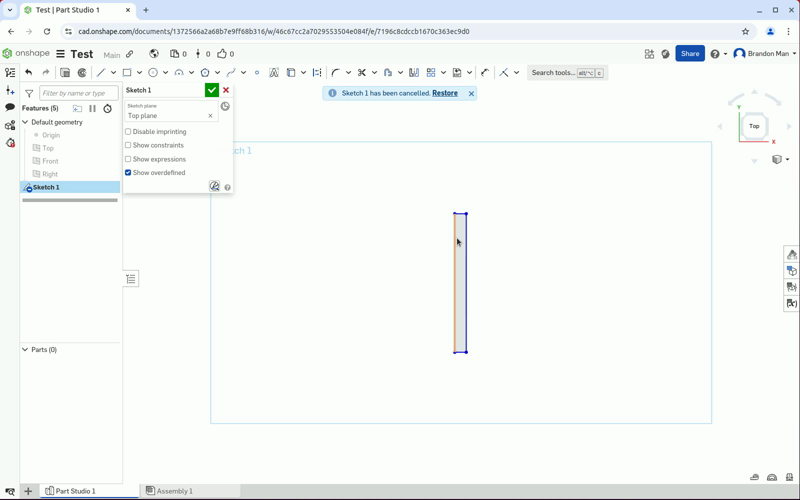
scroll(6)
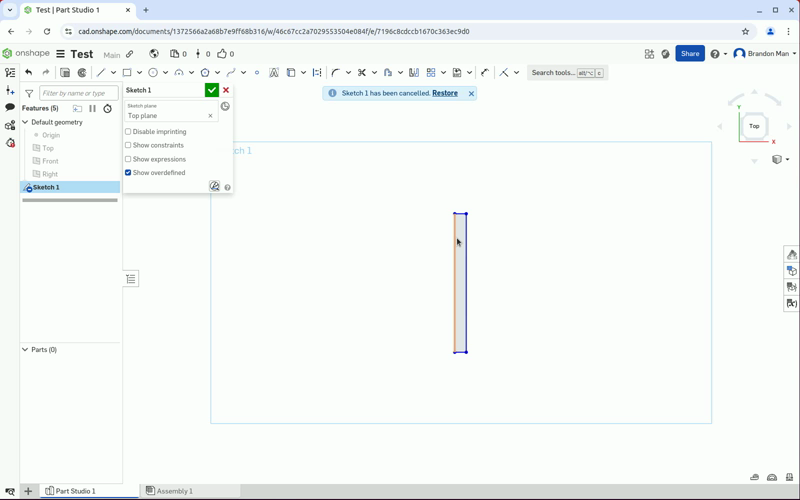
scroll(6)
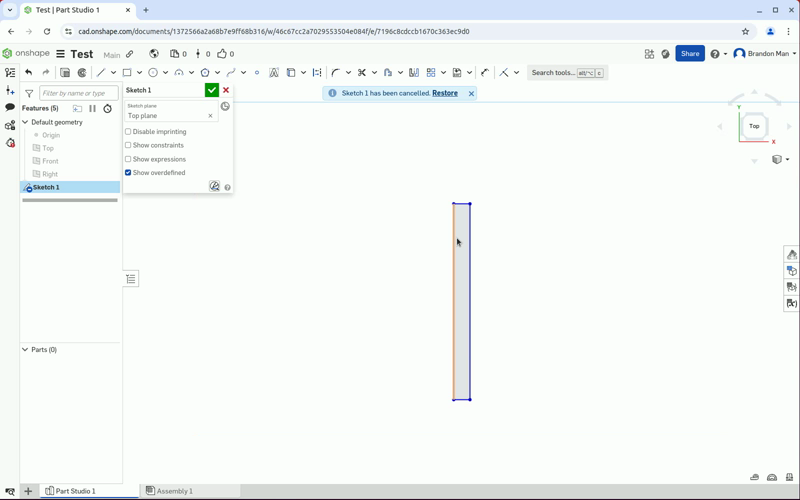
scroll(6)
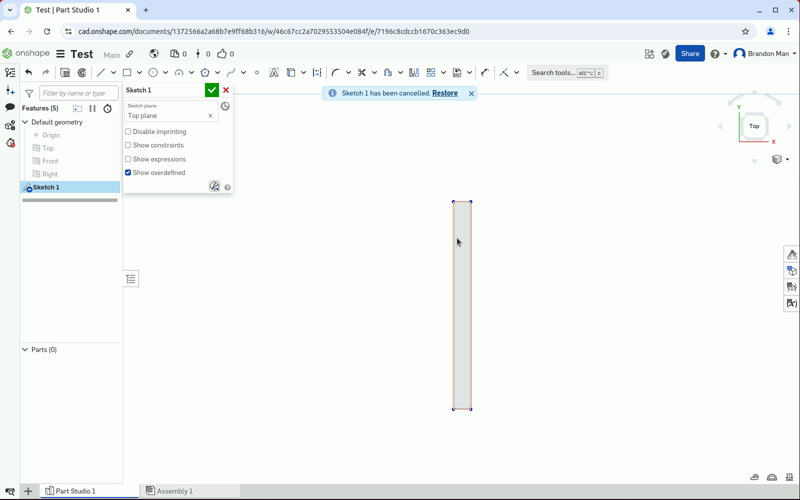
scroll(6)
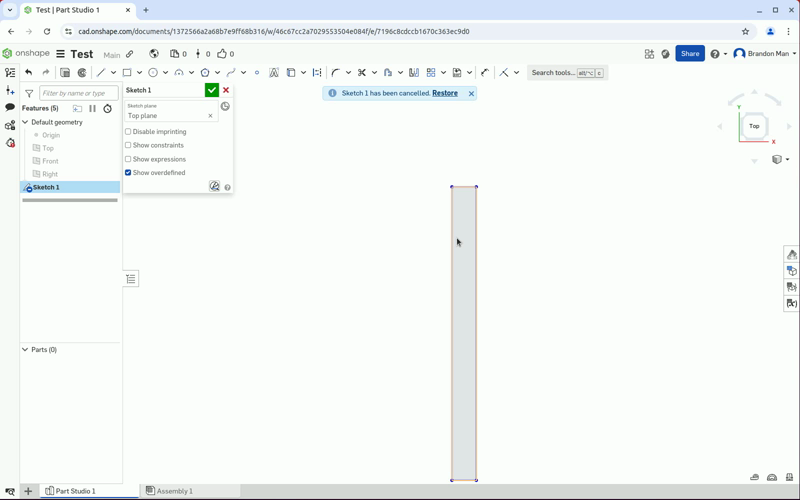
scroll(6)
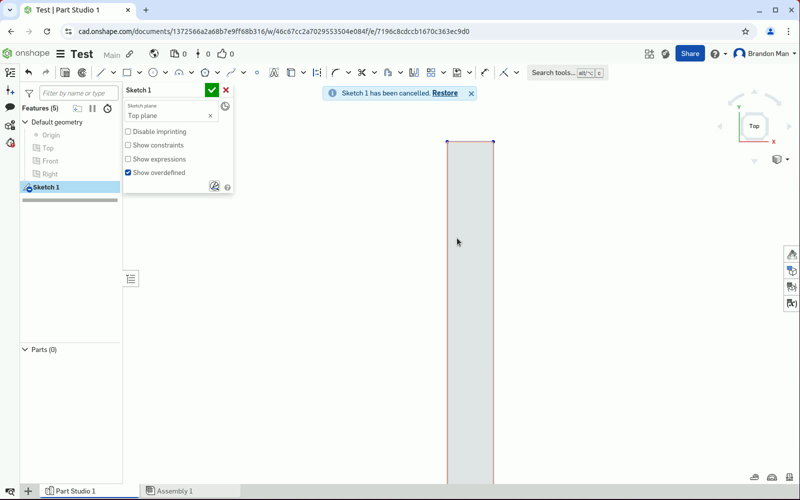
scroll(6)
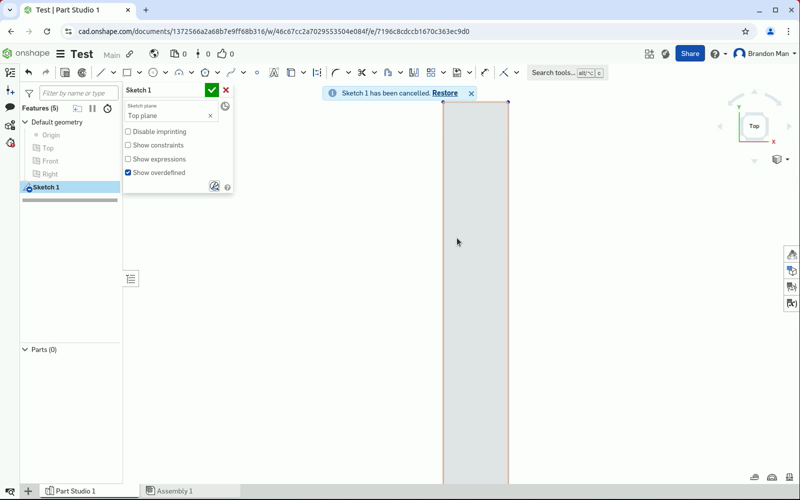
scroll(6)
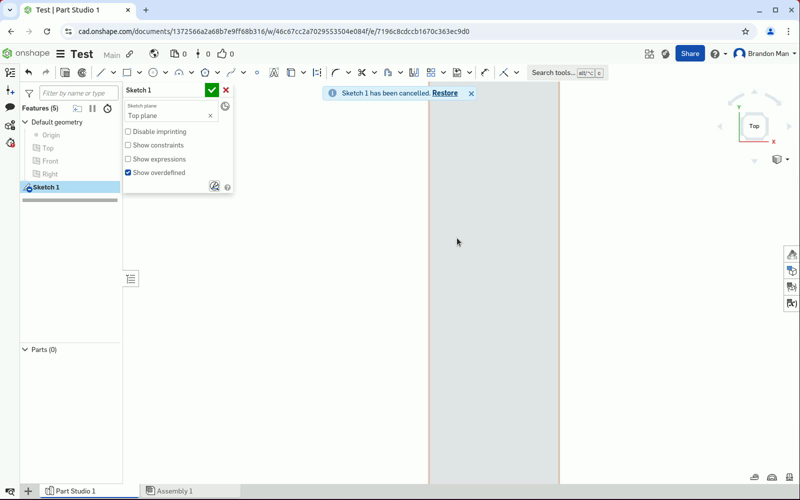
click(457, 237)
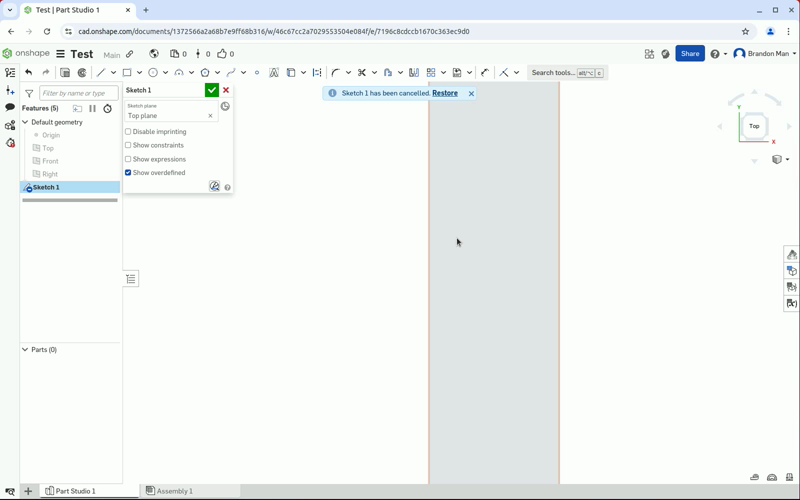
scroll(-6)
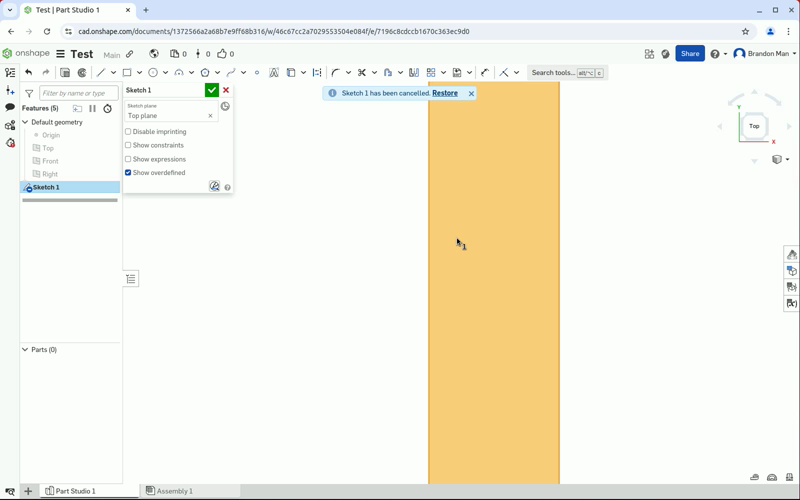
scroll(-6)
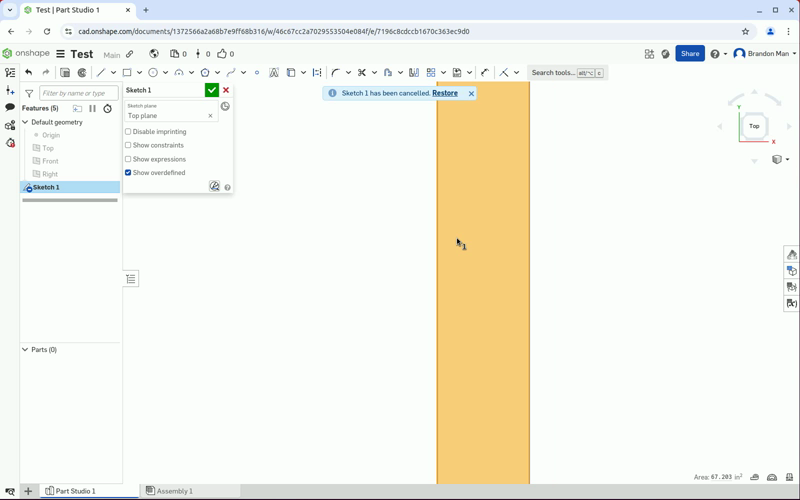
scroll(-6)
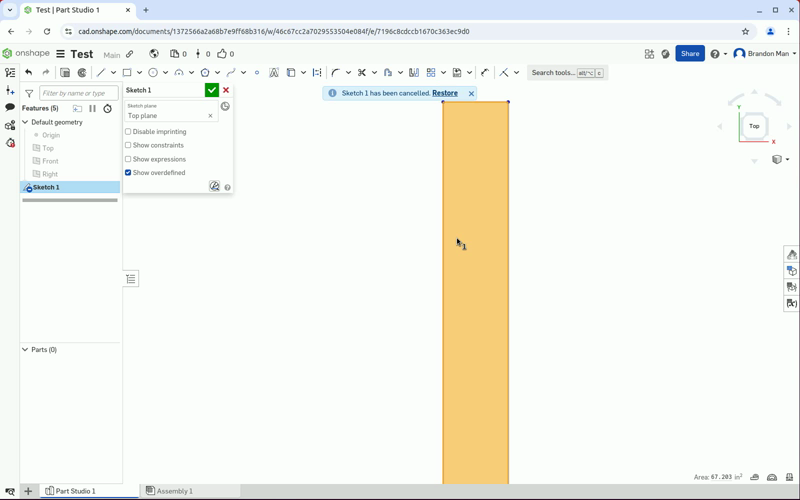
scroll(-6)
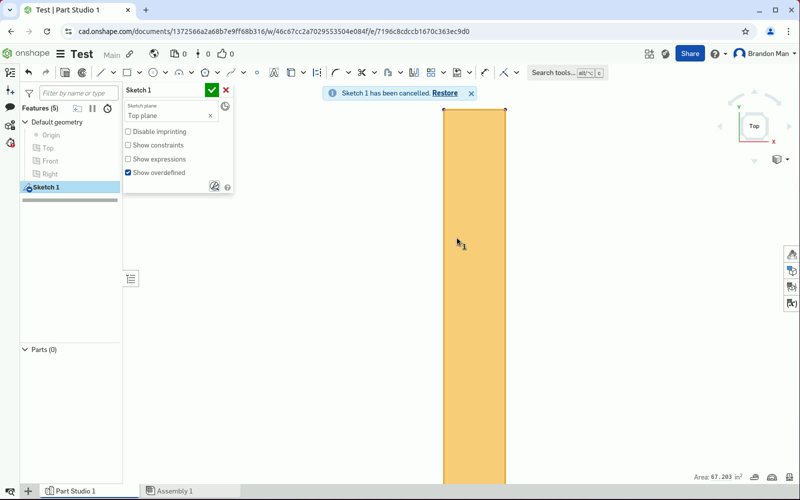
scroll(-6)
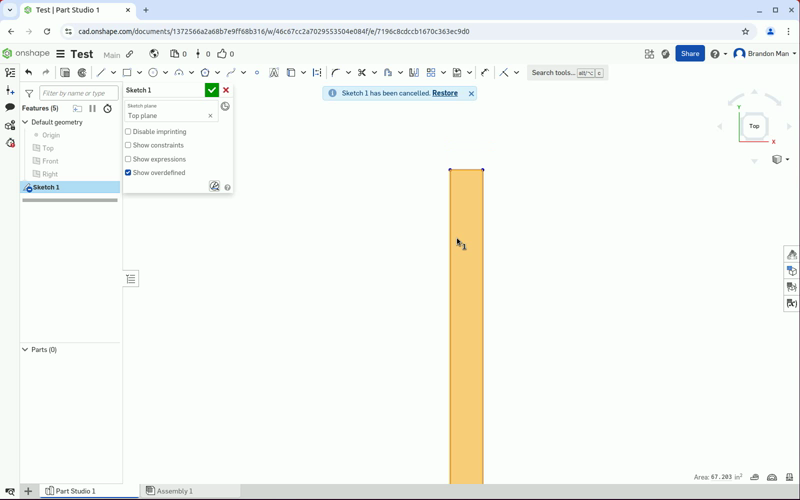
scroll(-6)
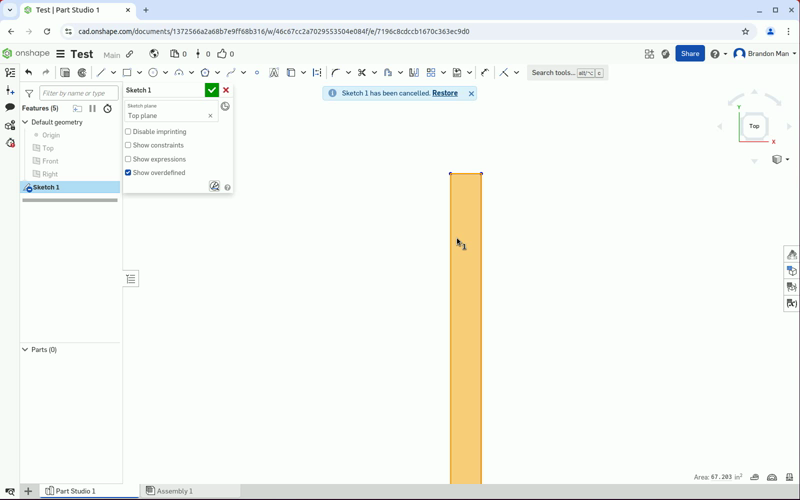
scroll(-6)
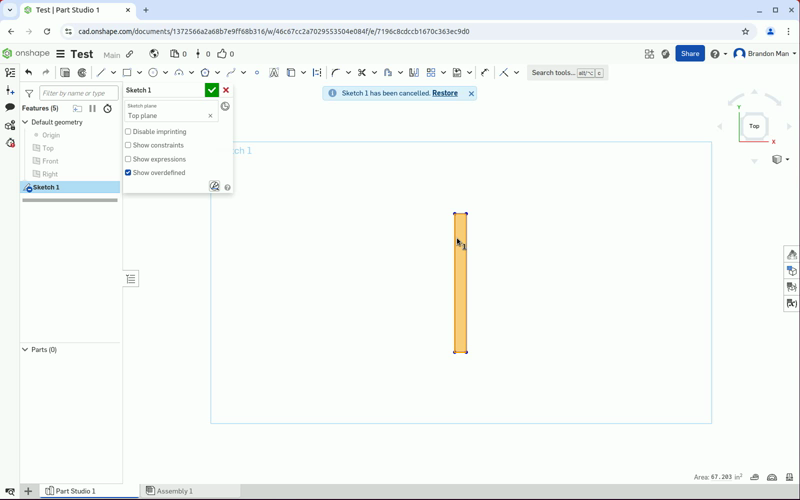
mouse_move(73, 352)
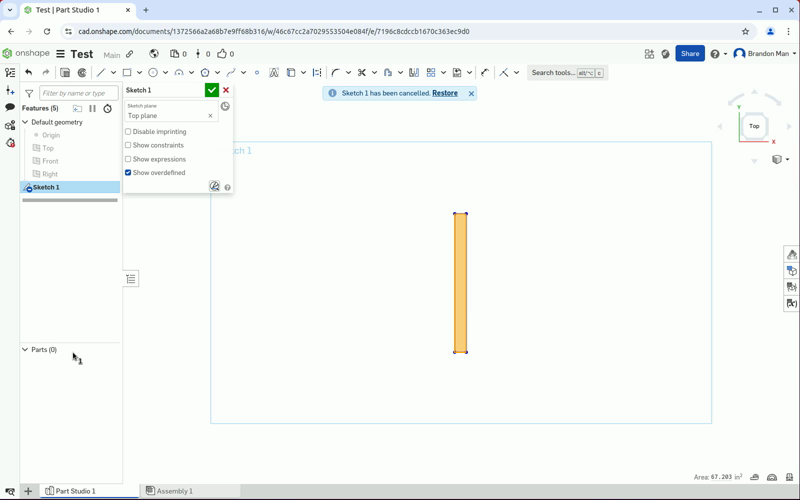
key(shift+y)
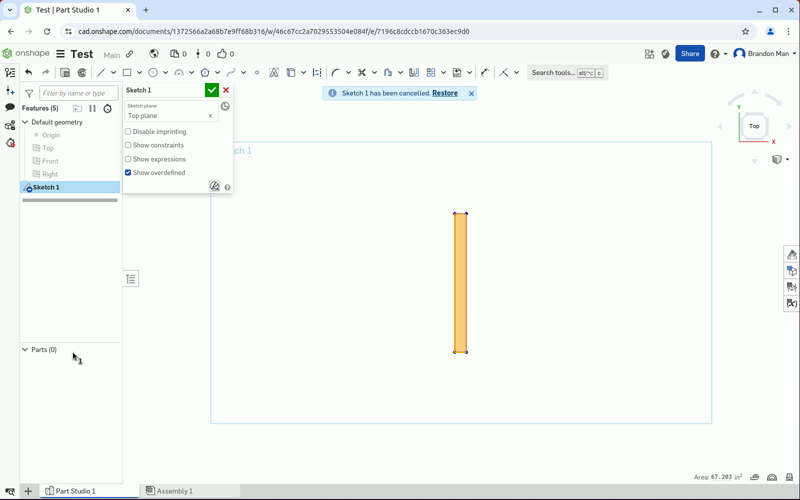
key(shift+e)
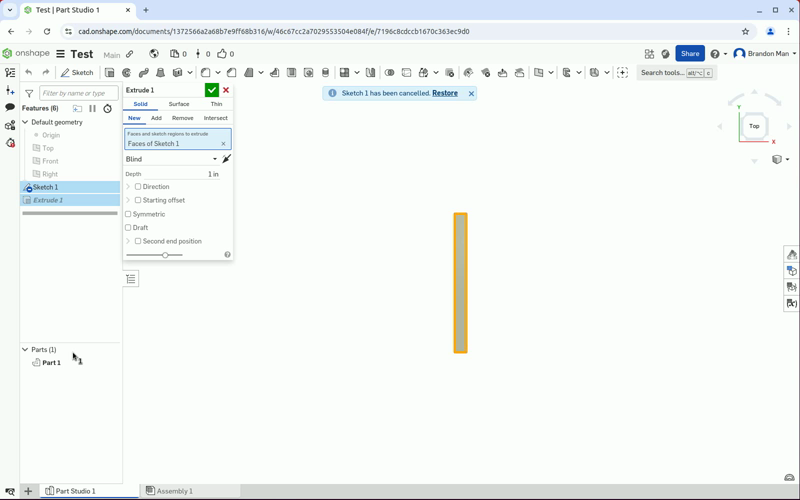
mouse_move(143, 106)
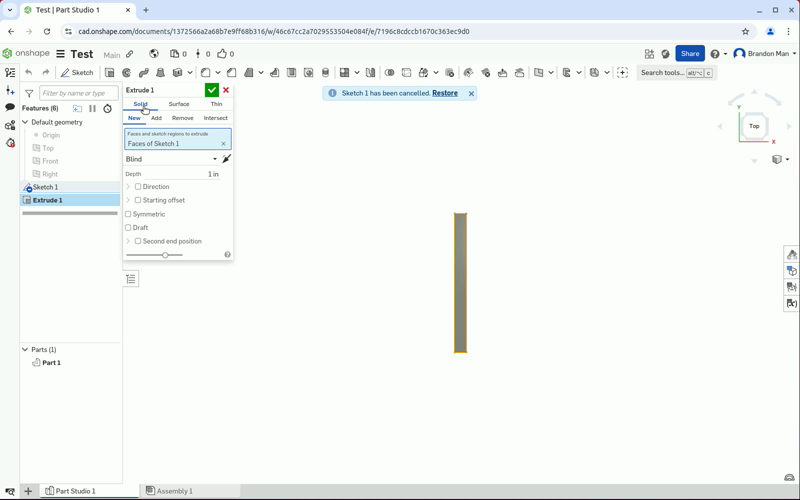
click(143, 106)
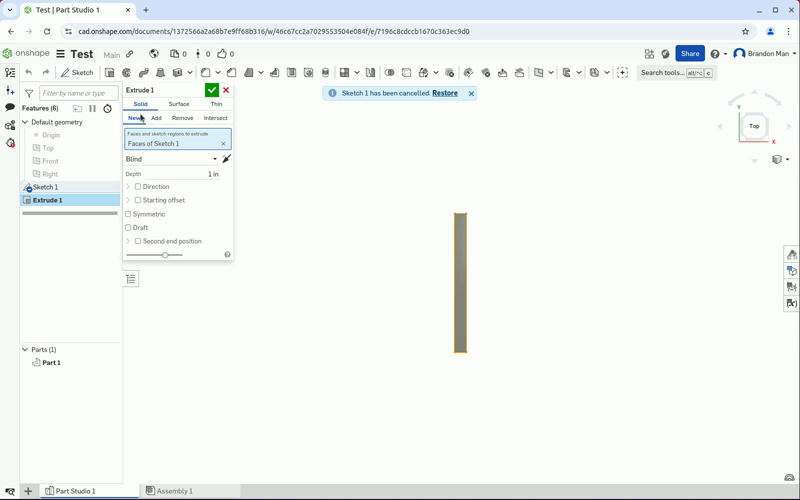
mouse_move(137, 120)
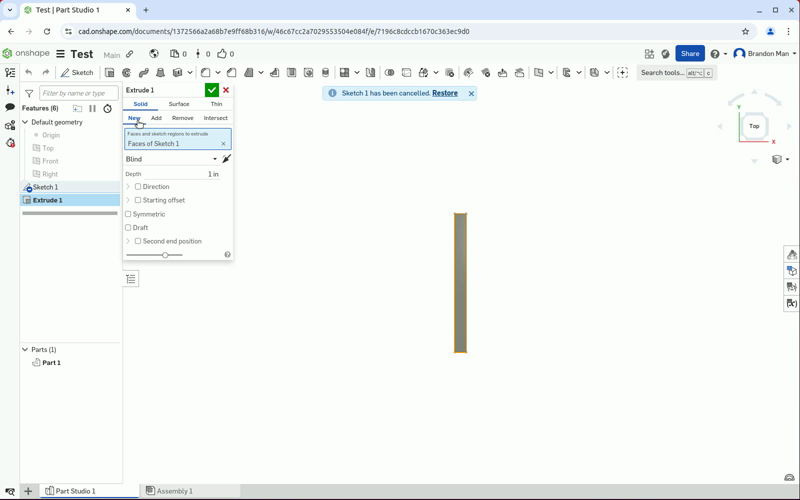
click(137, 120)
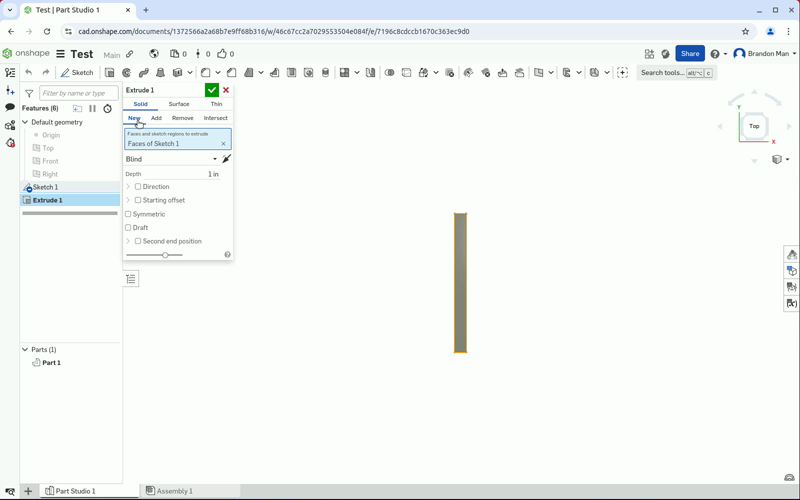
key(tab, 4)
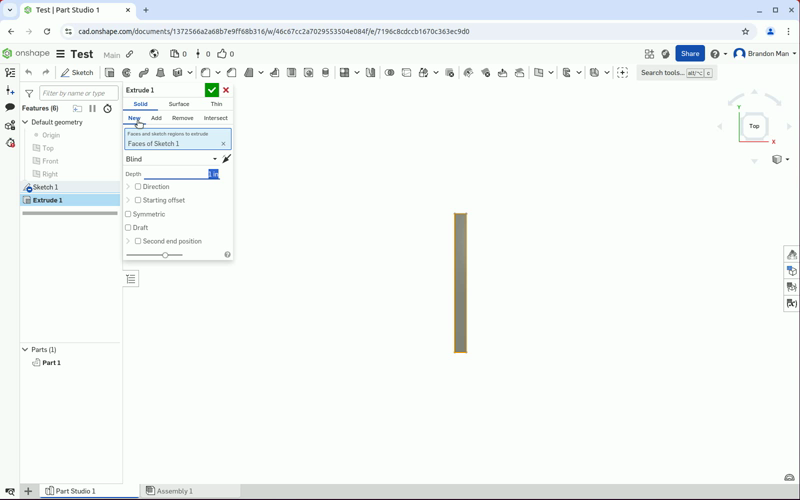
text(0.481)
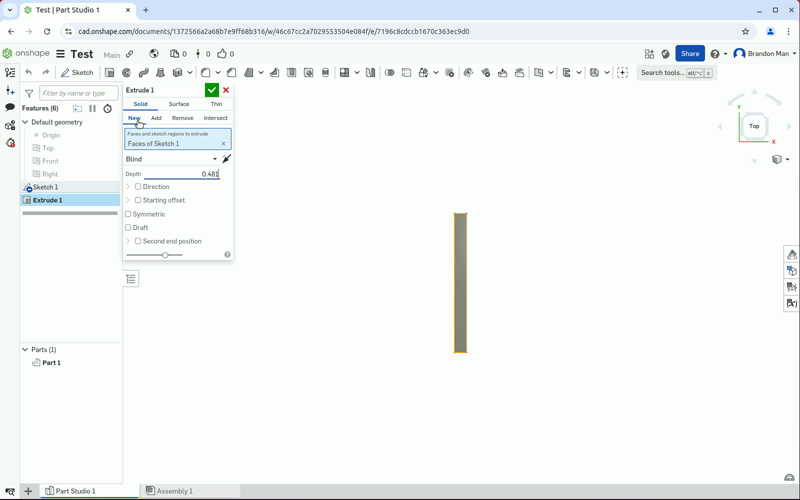
key(enter)
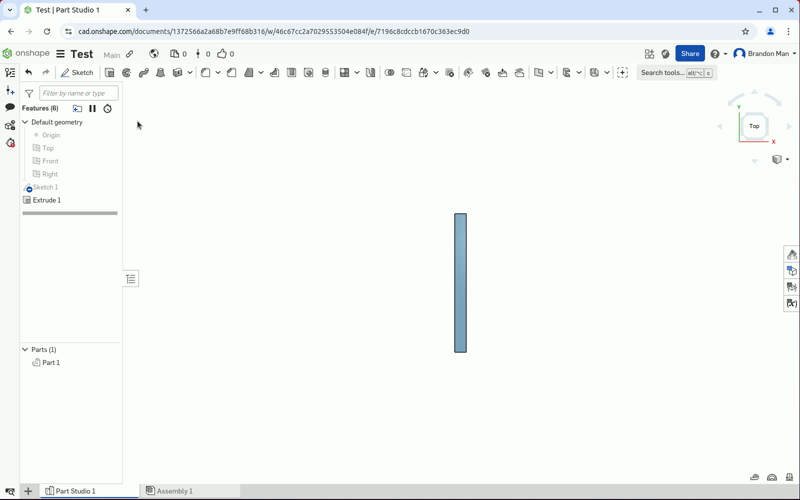
key(shift+h)
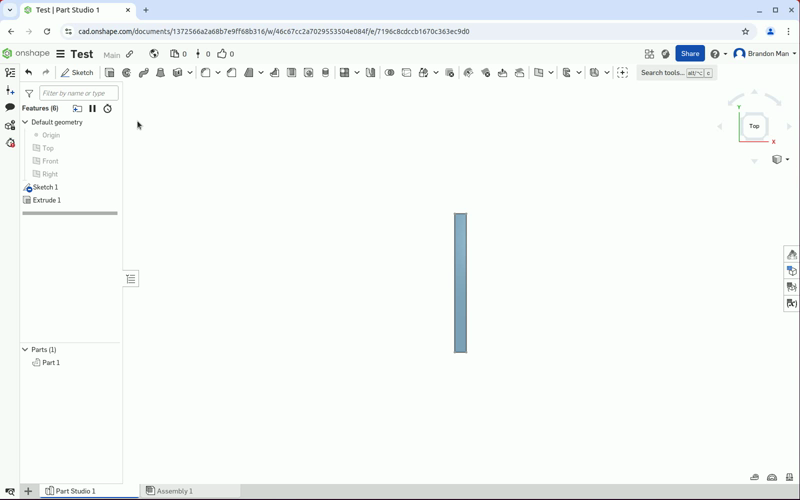
key(shift+h)
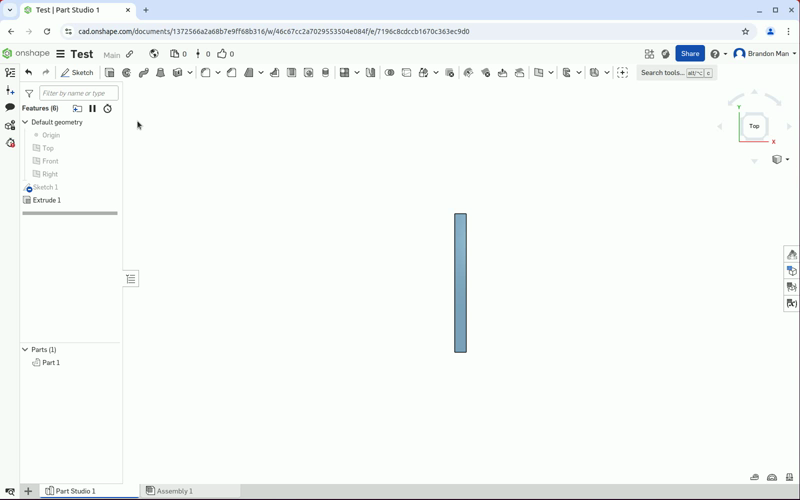
mouse_move(73, 189)
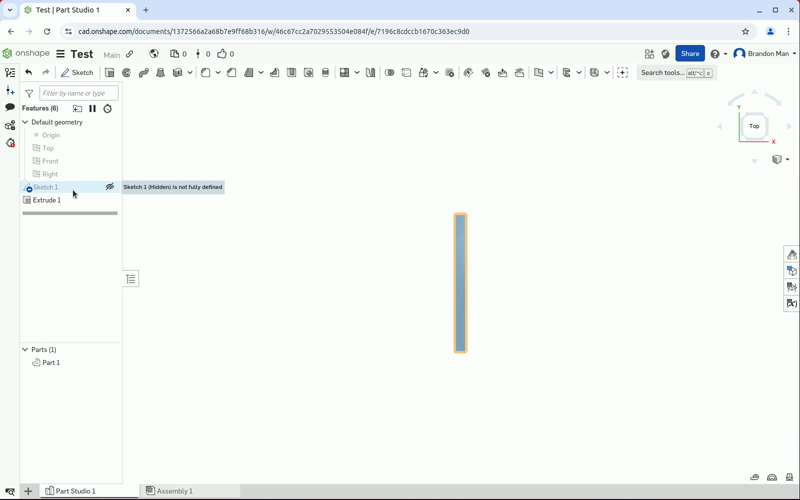
click(73, 189)
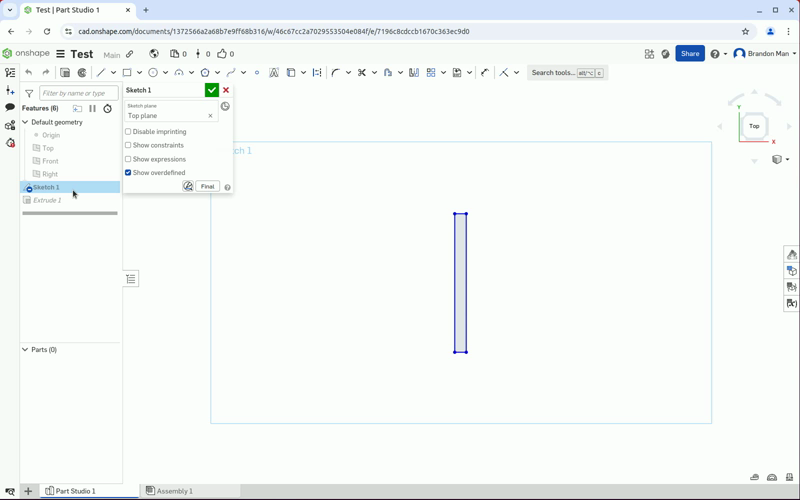
mouse_move(229, 92)
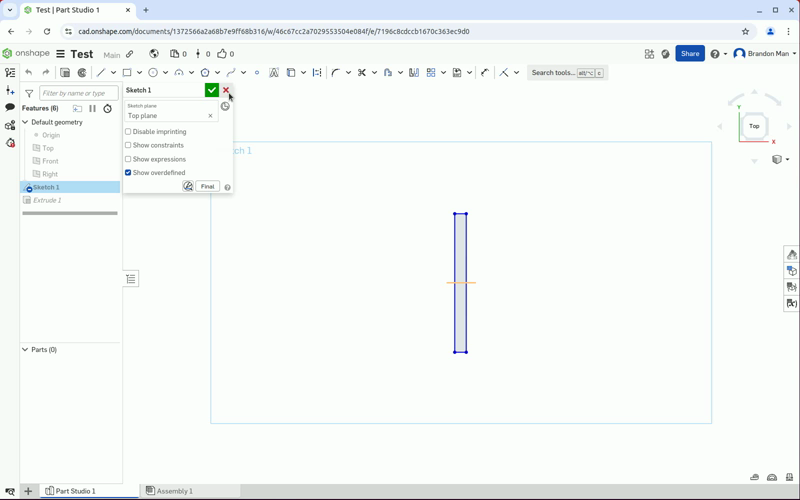
click(229, 92)
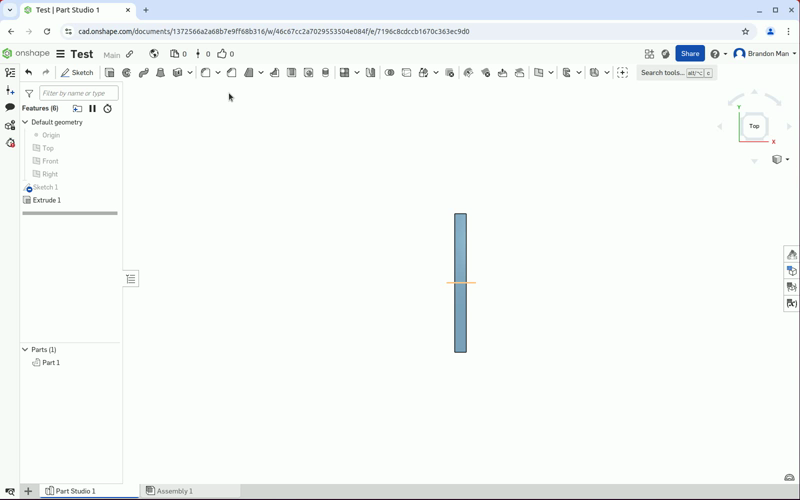
mouse_move(541, 75)
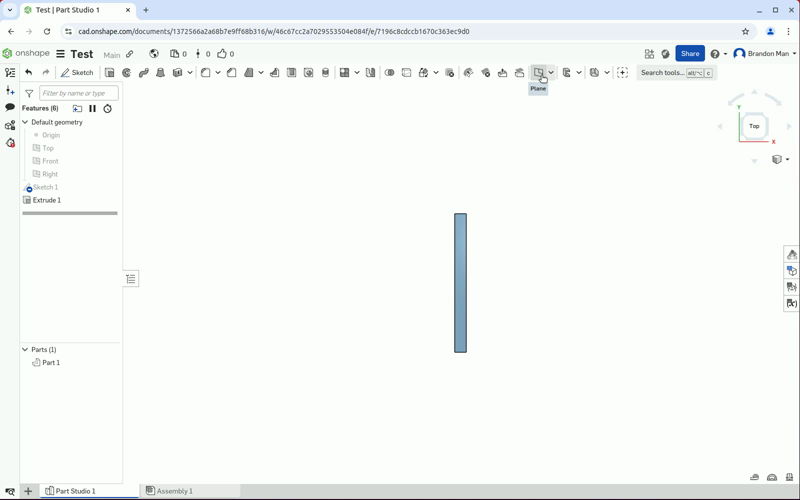
click(541, 75)
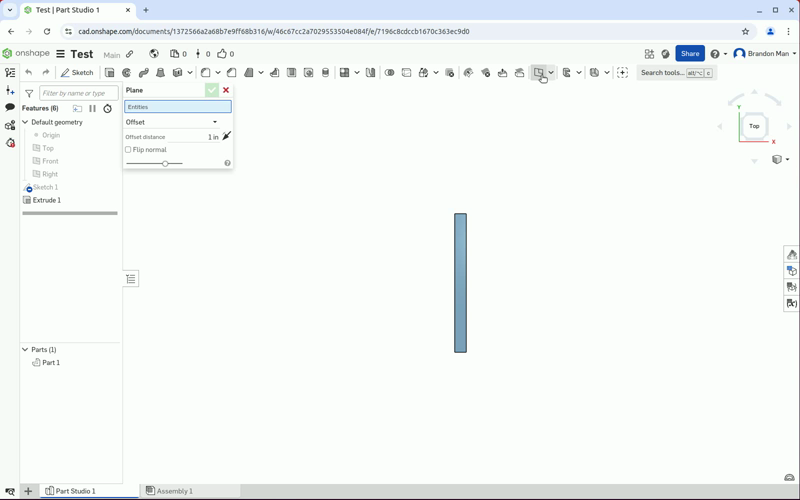
mouse_move(73, 150)
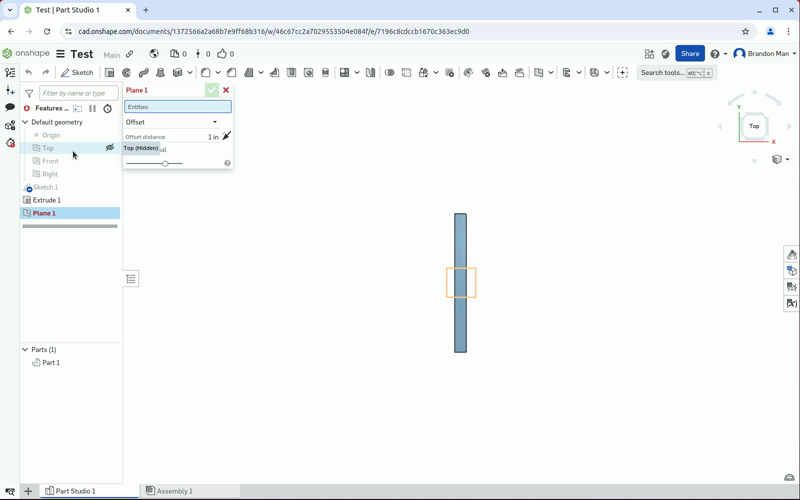
click(73, 150)
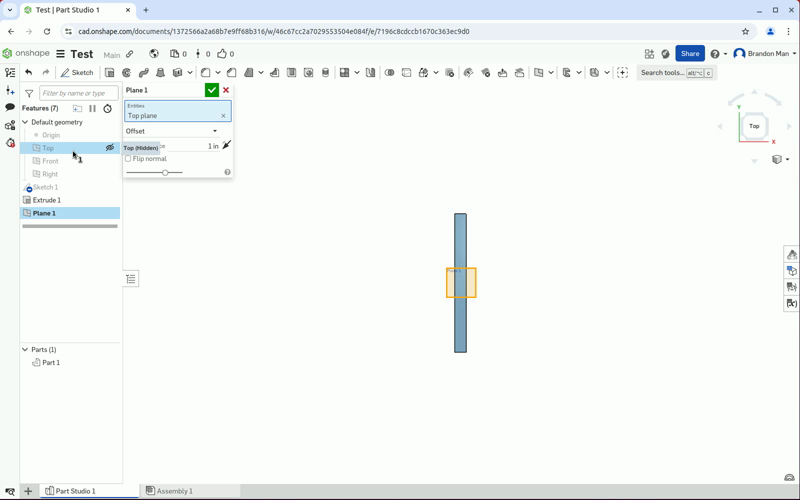
key(tab, 2)
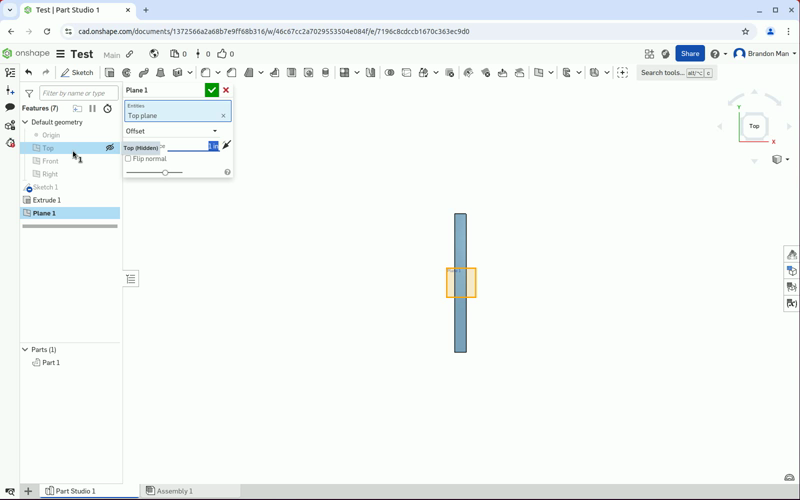
text(0.493)
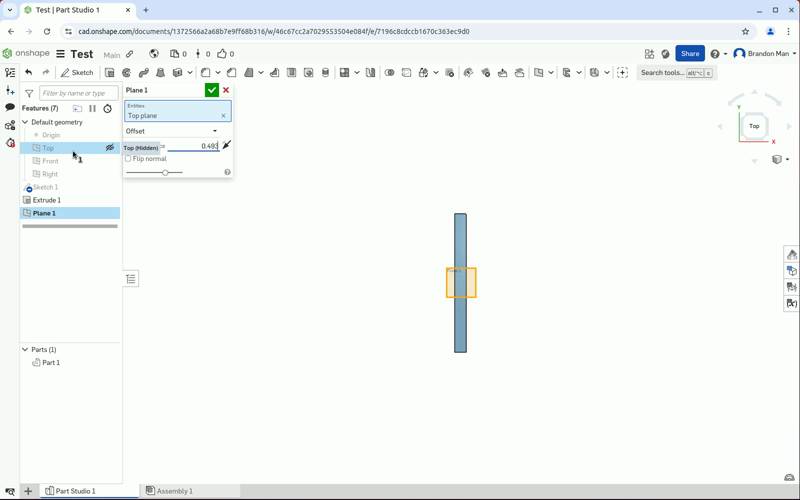
key(enter, 2)
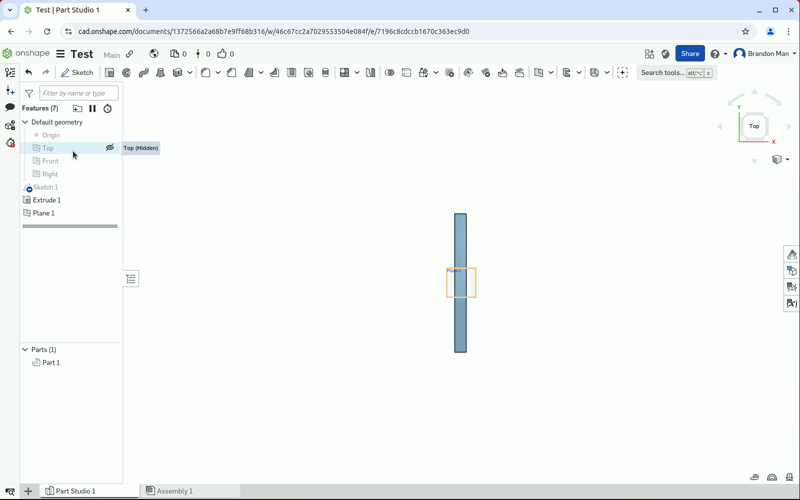
key(shift+s)
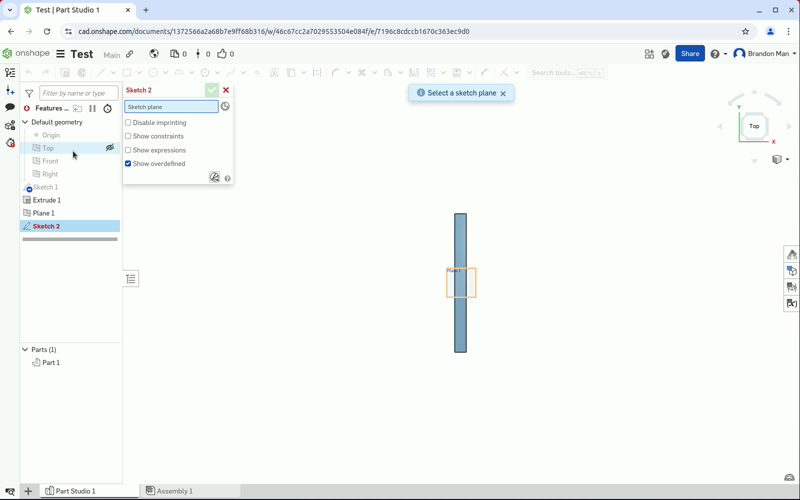
mouse_move(73, 215)
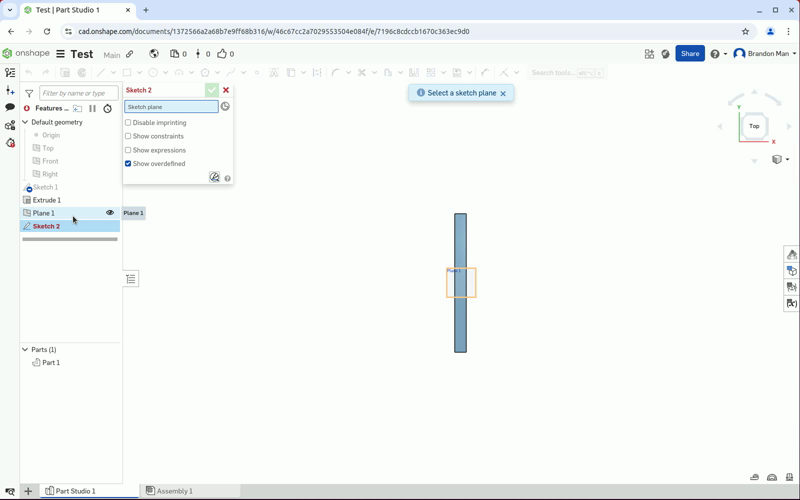
click(73, 215)
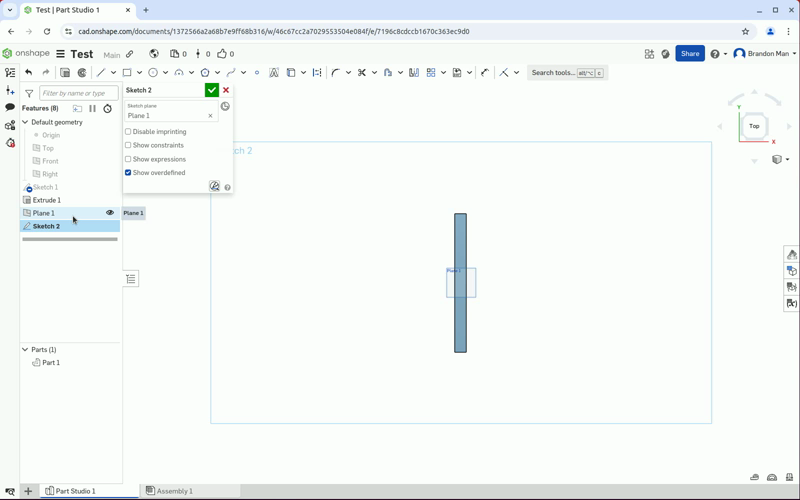
mouse_move(73, 352)
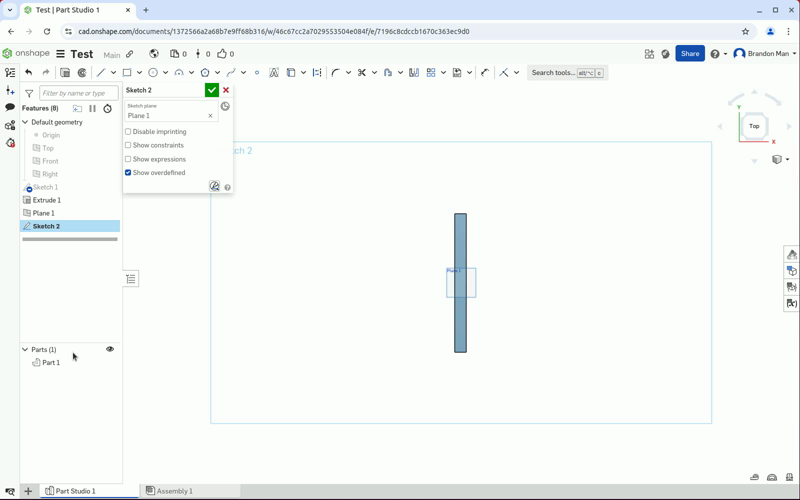
key(y)
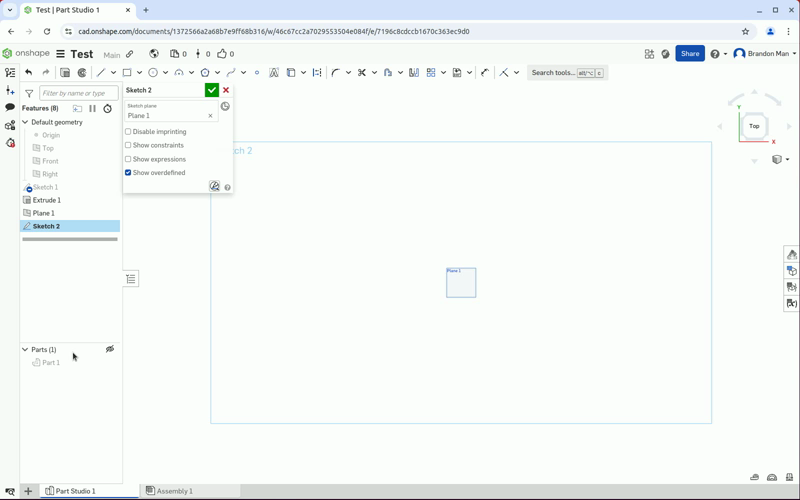
key(l)
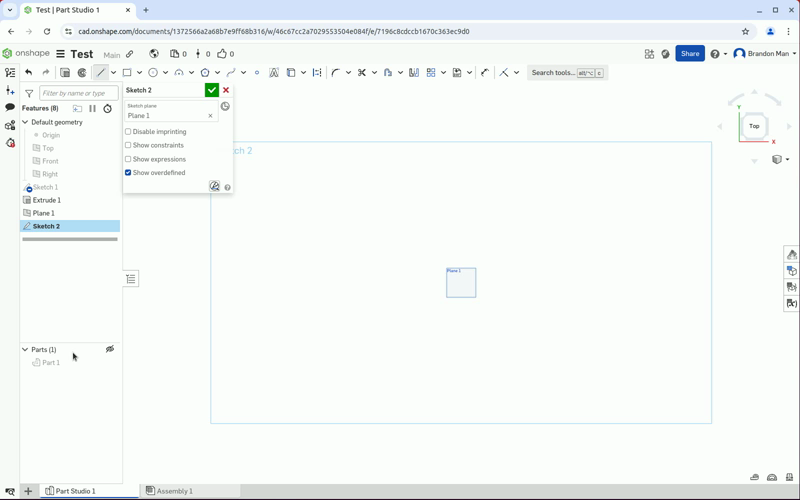
key_down(shift)
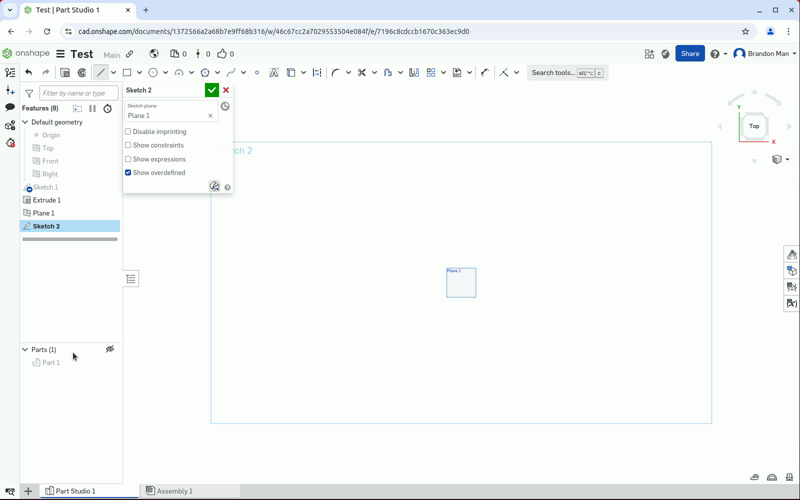
mouse_move(454, 352)
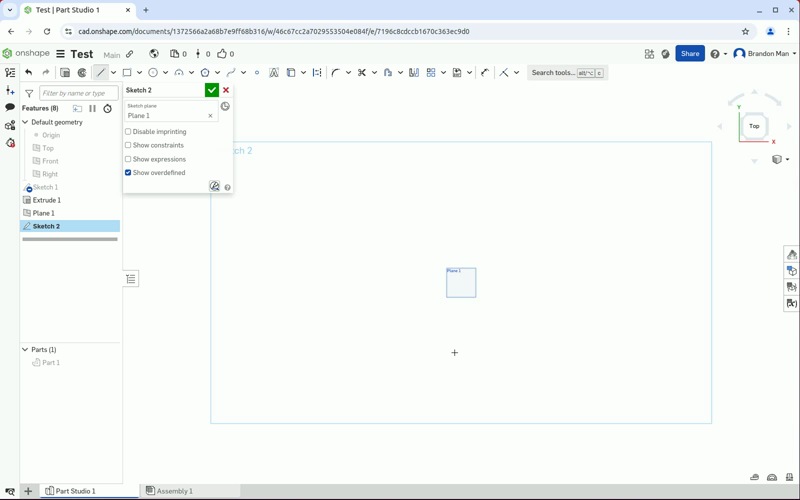
click(454, 352)
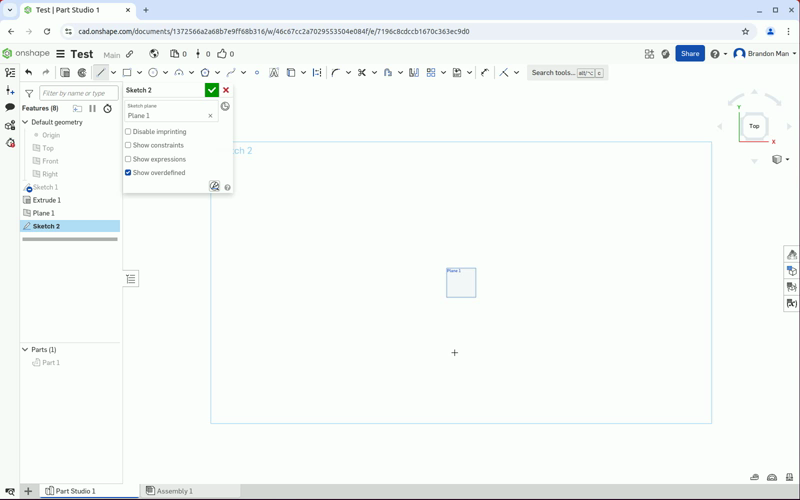
key_up(shift)
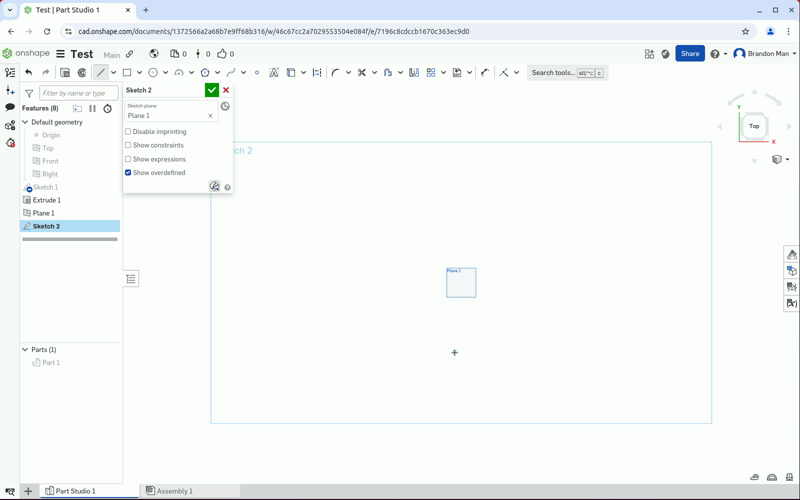
key_down(shift)
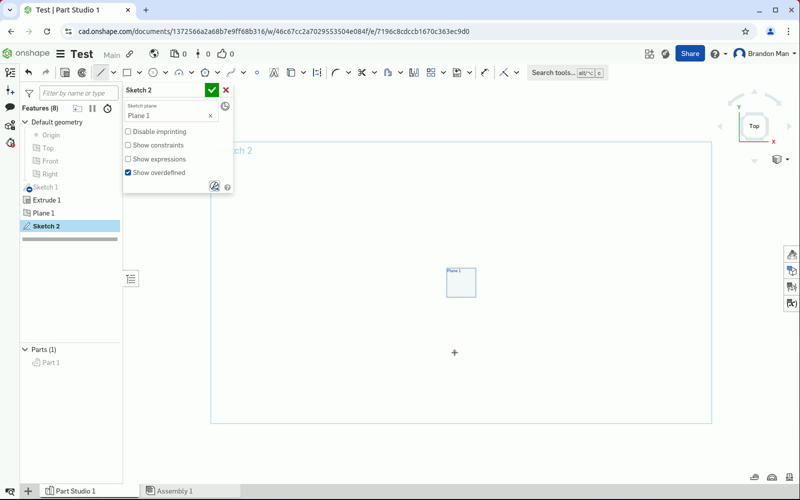
mouse_move(484, 352)
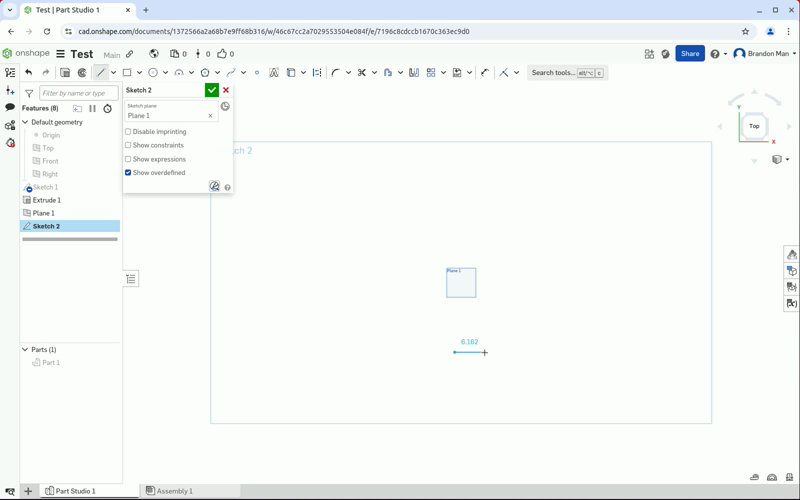
mouse_move(457, 352)
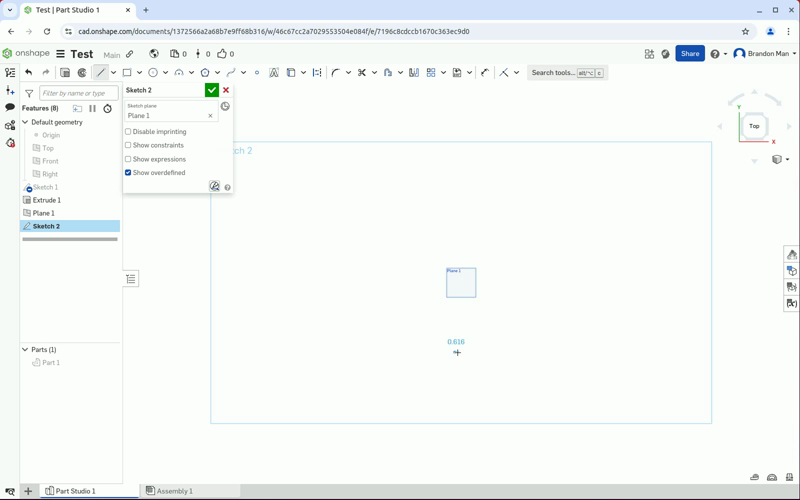
scroll(6)
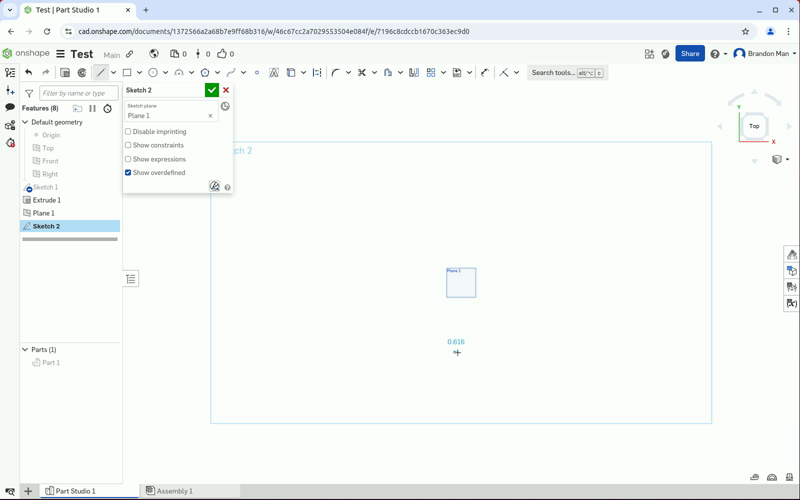
scroll(6)
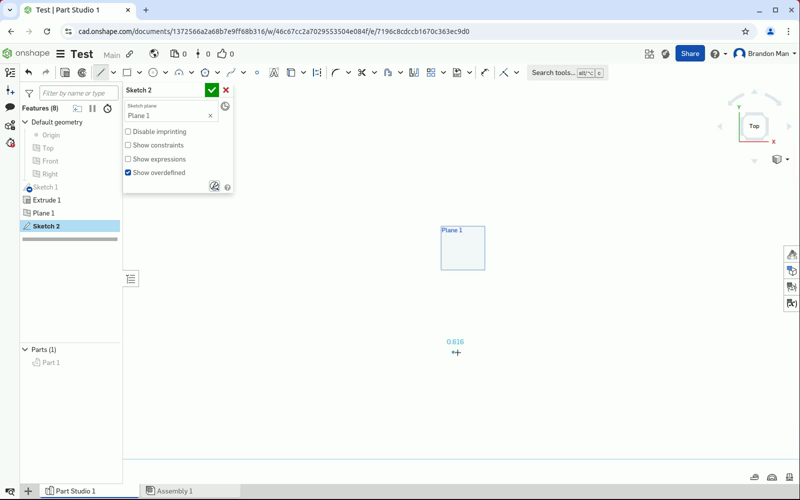
scroll(6)
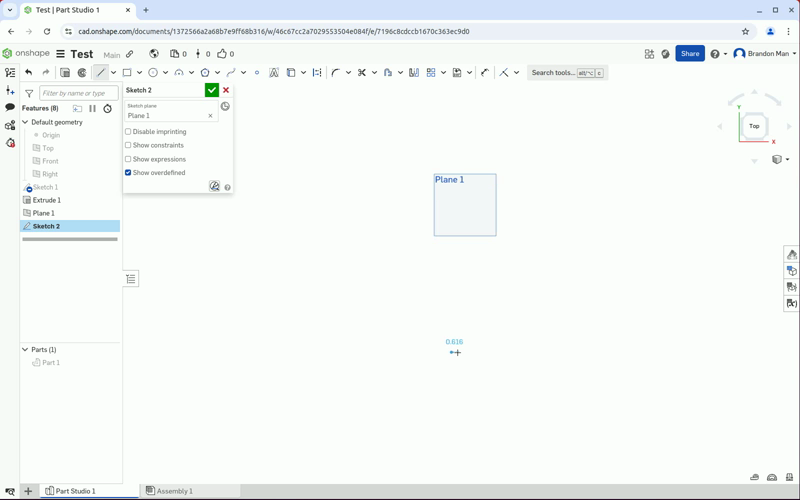
scroll(6)
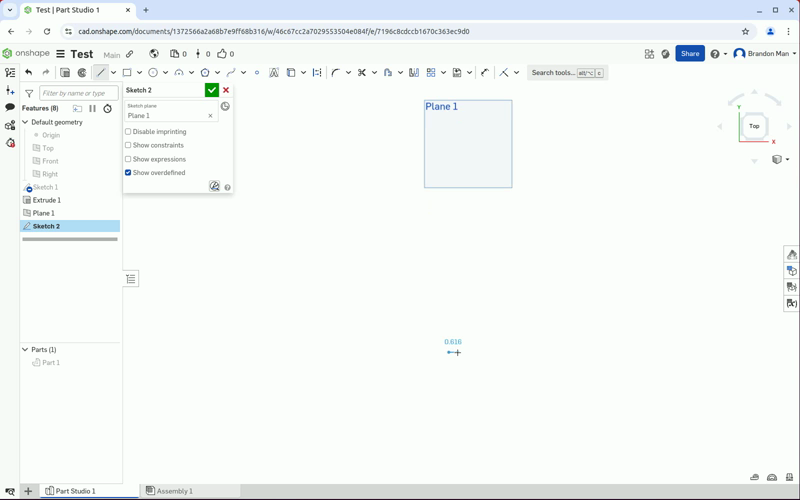
scroll(6)
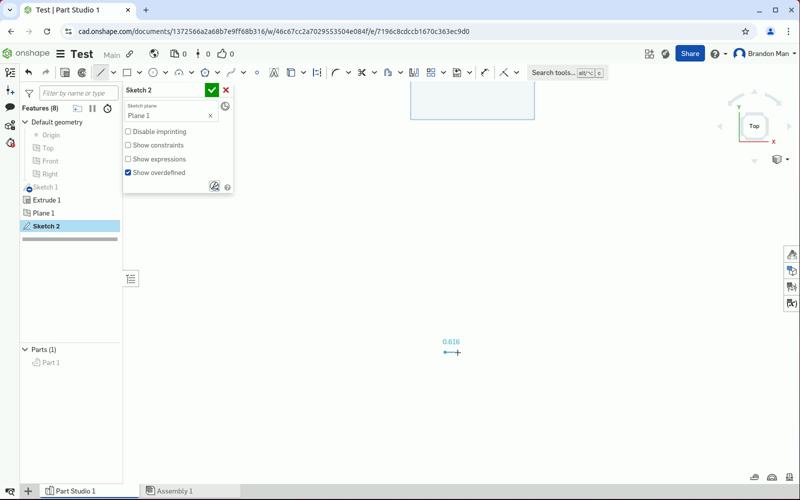
scroll(6)
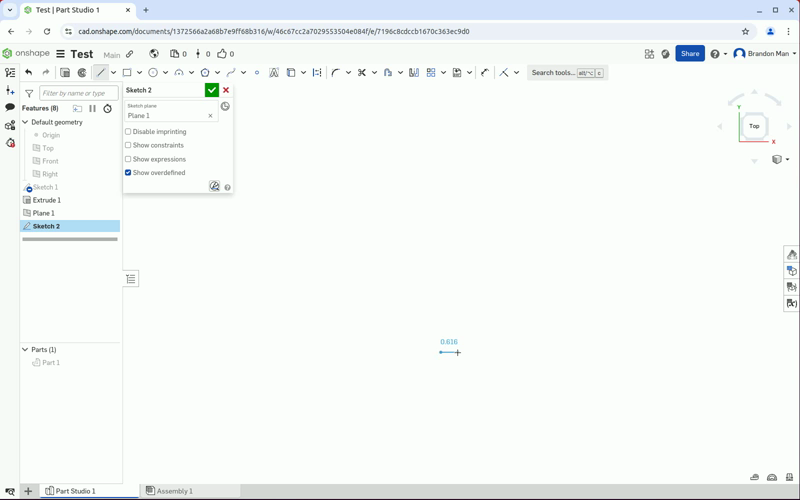
scroll(6)
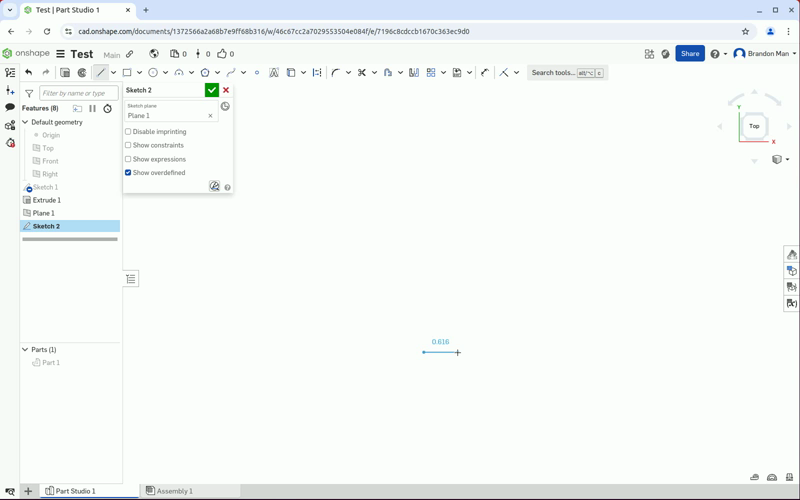
click(457, 352)
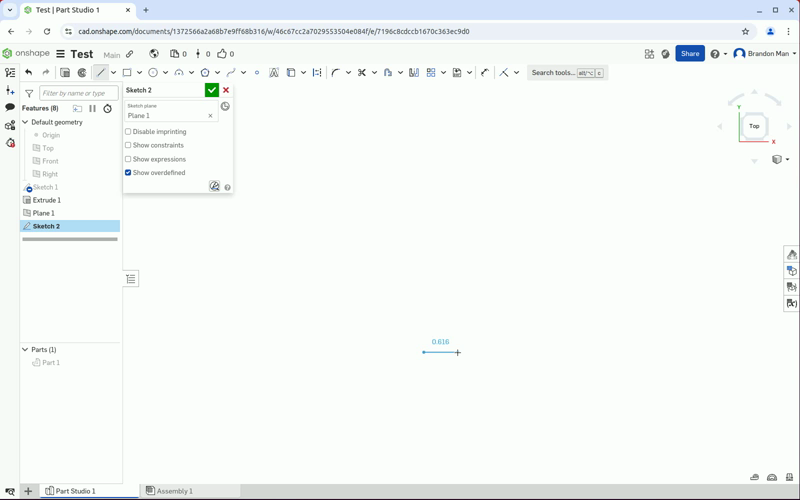
scroll(-6)
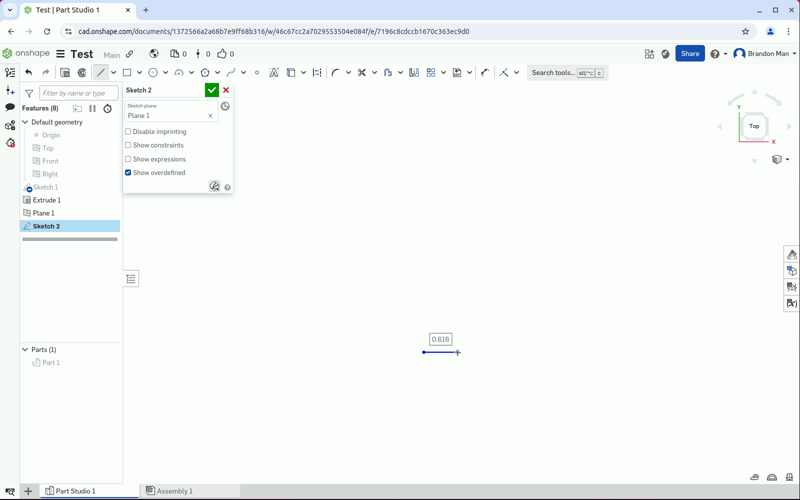
scroll(-6)
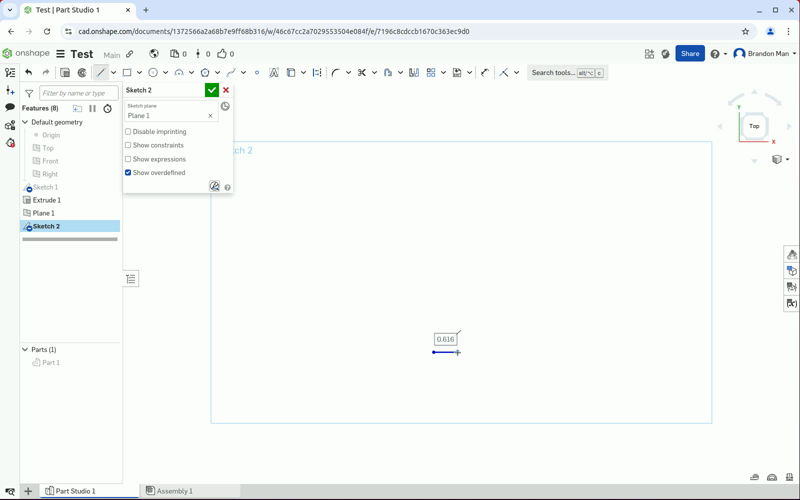
scroll(-6)
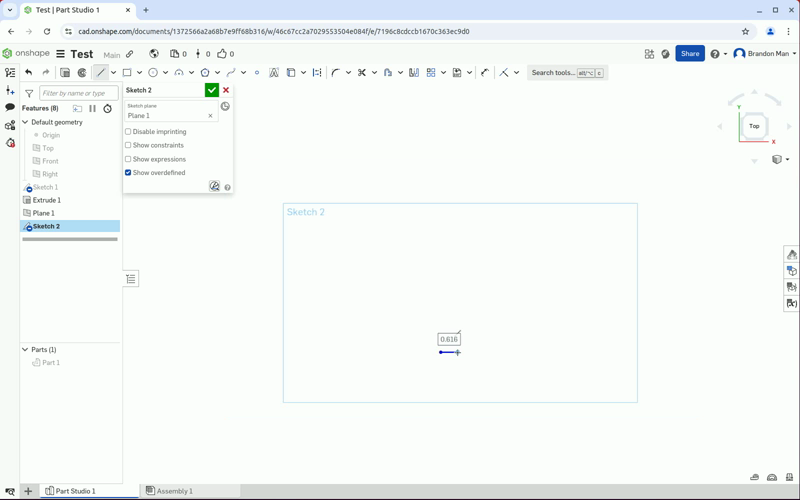
scroll(-6)
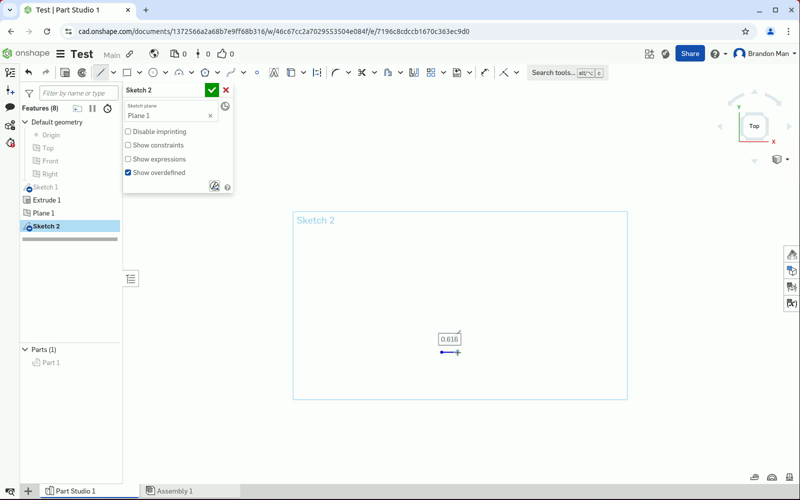
scroll(-6)
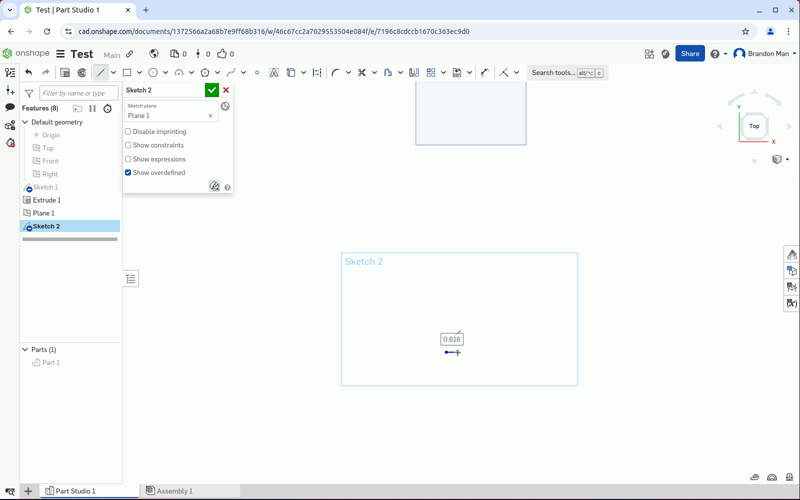
scroll(-6)
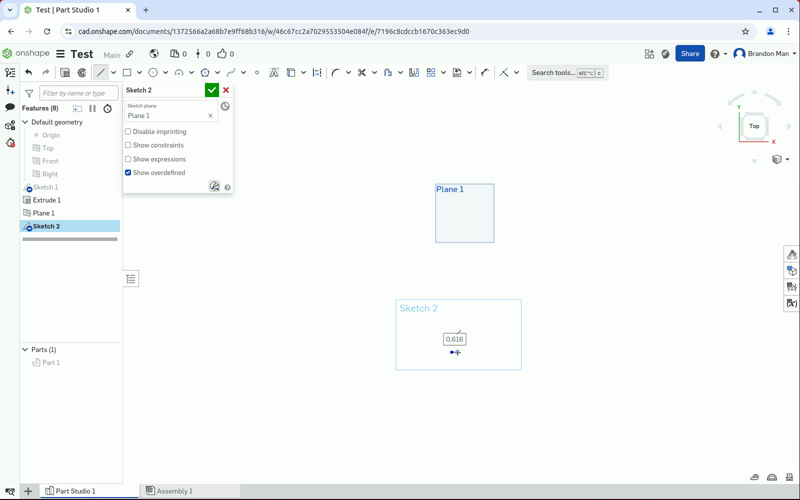
scroll(-6)
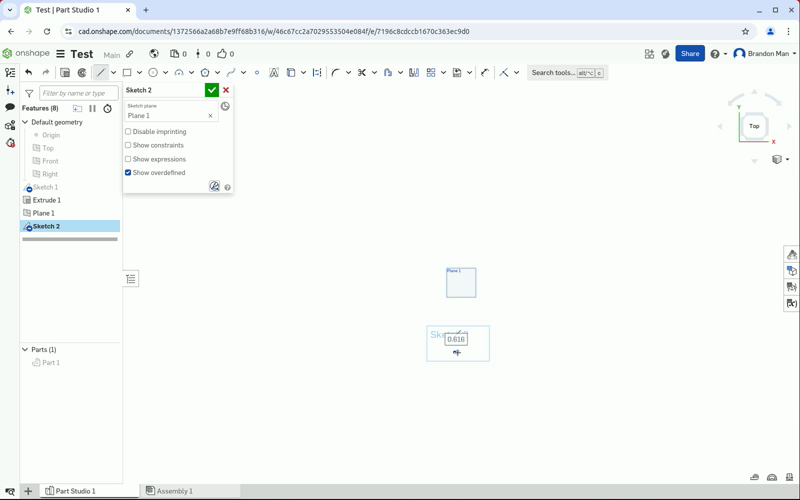
key_up(shift)
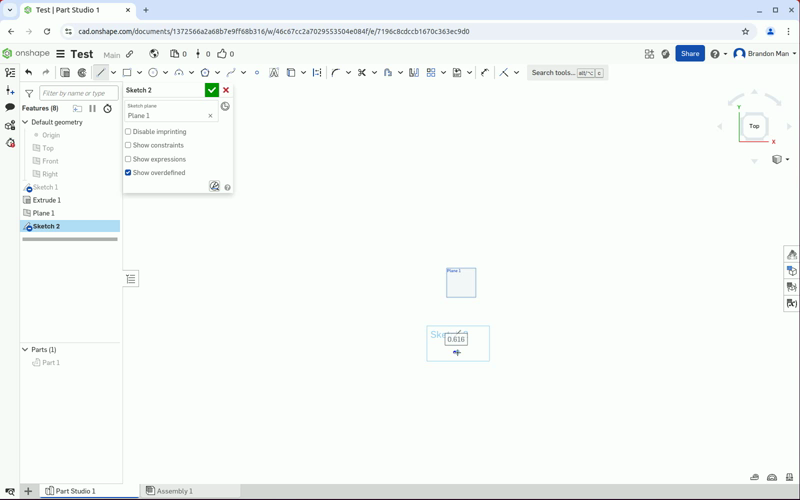
key_down(shift)
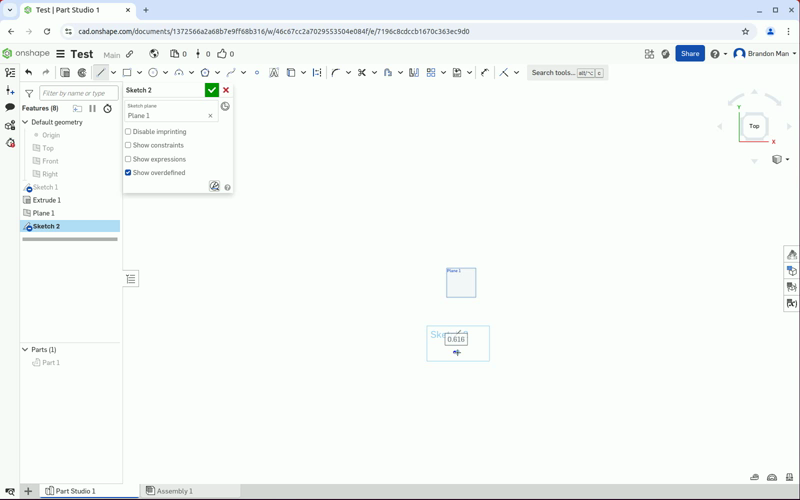
mouse_move(457, 213)
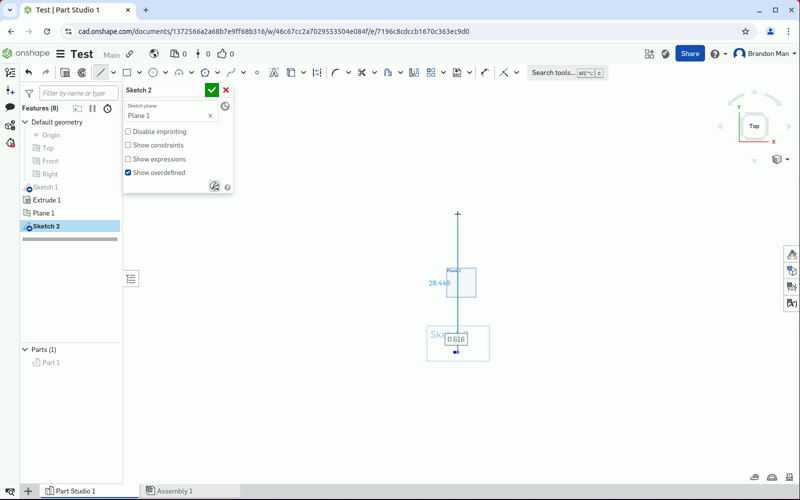
click(457, 213)
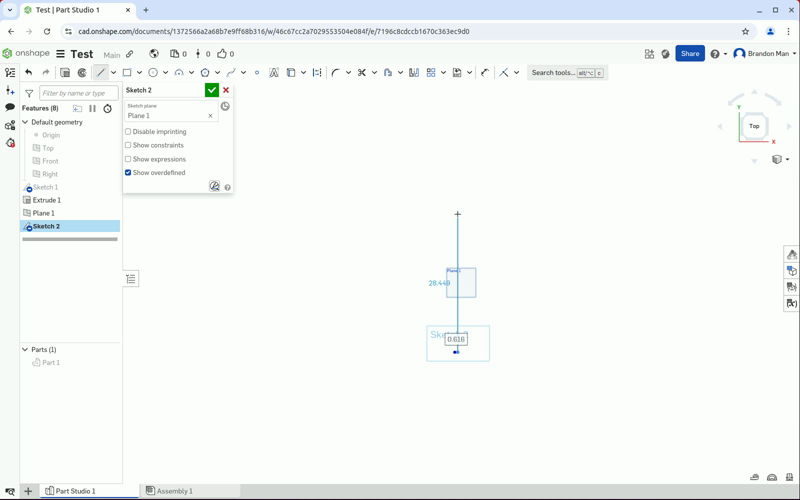
key_up(shift)
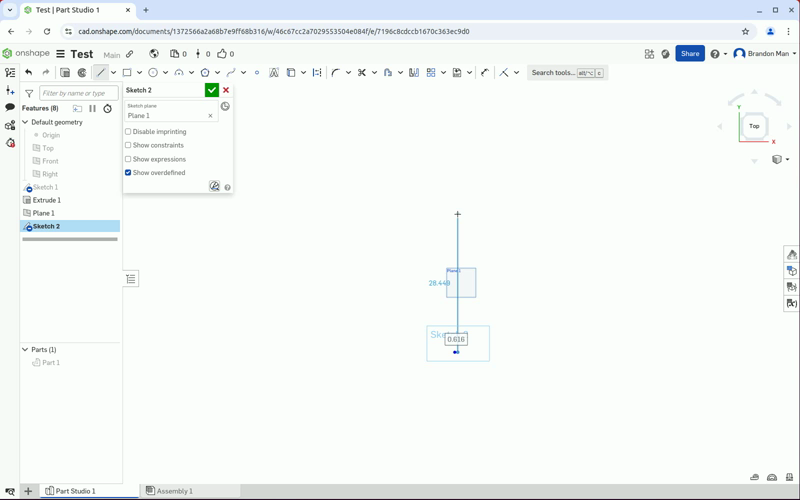
key_down(shift)
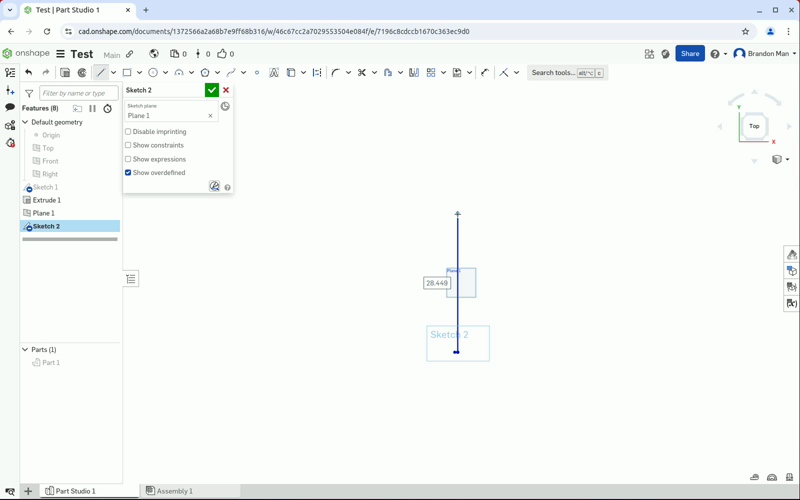
mouse_move(487, 213)
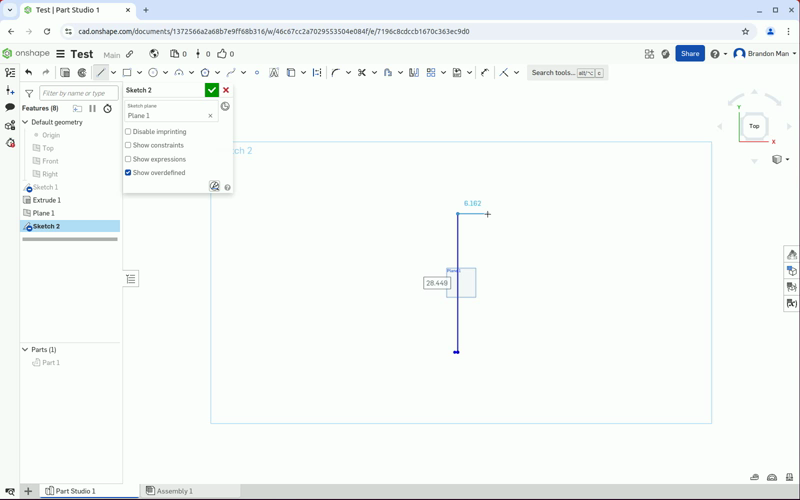
mouse_move(454, 213)
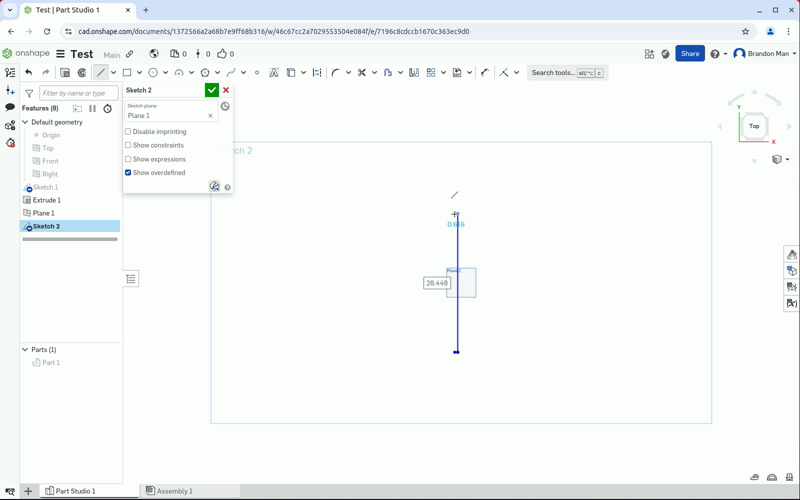
scroll(6)
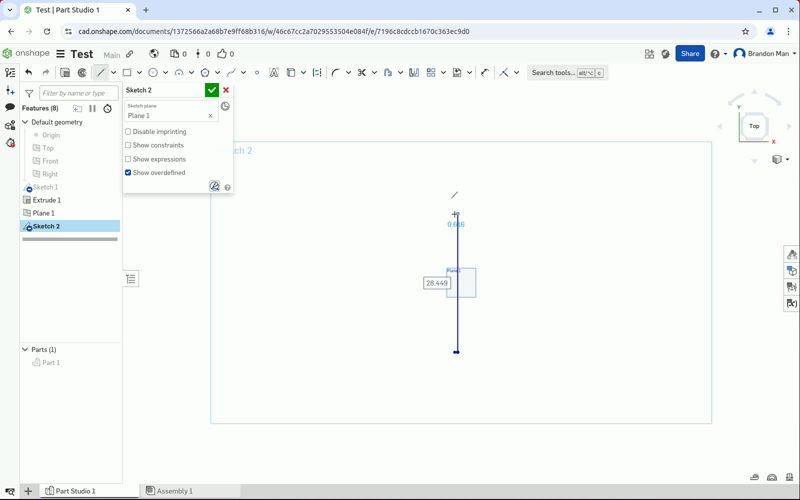
scroll(6)
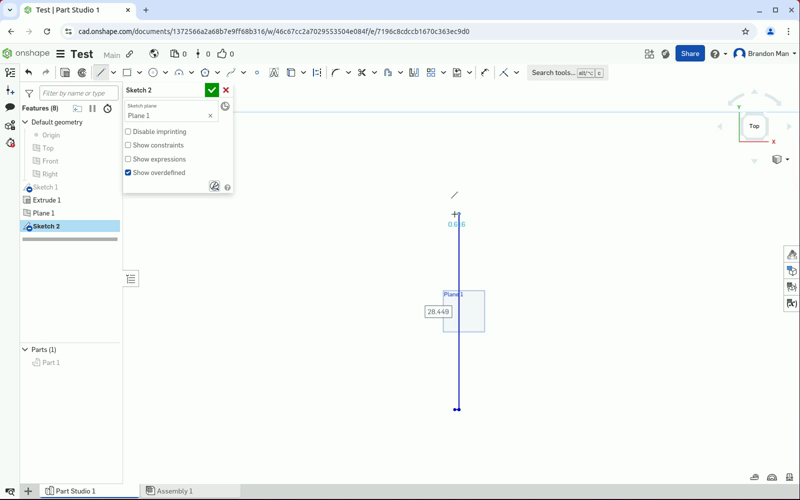
scroll(6)
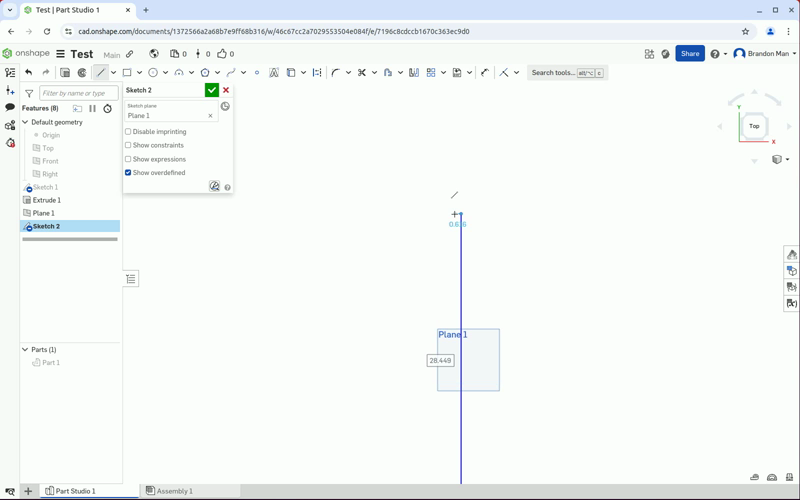
scroll(6)
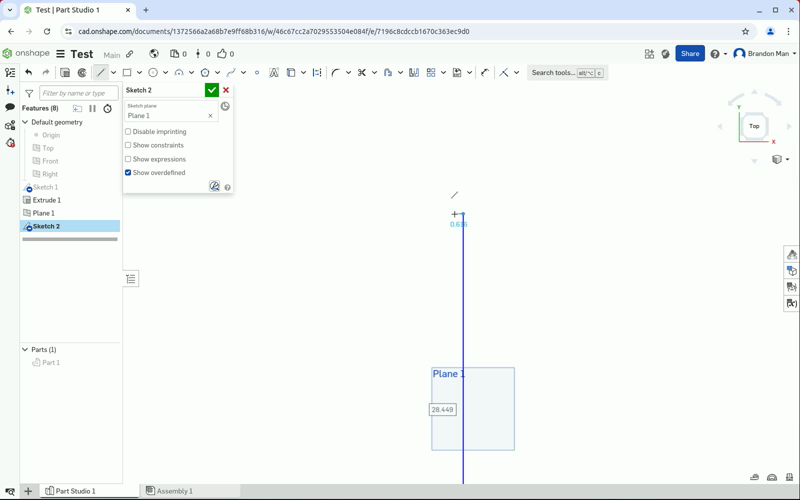
scroll(6)
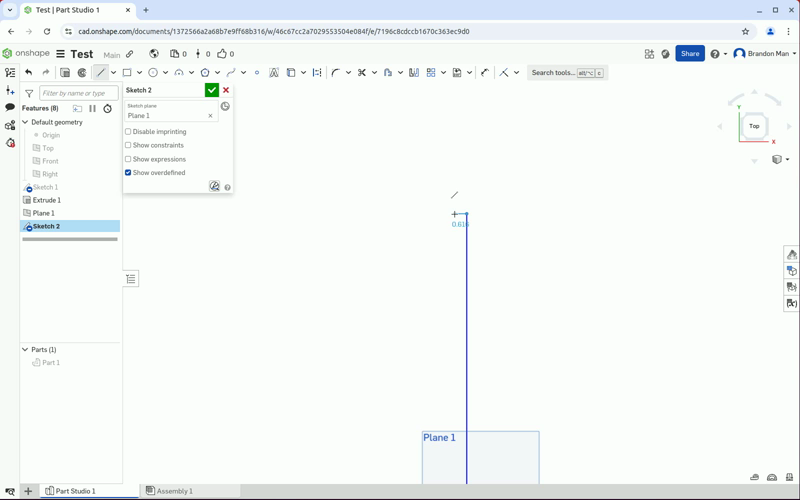
scroll(6)
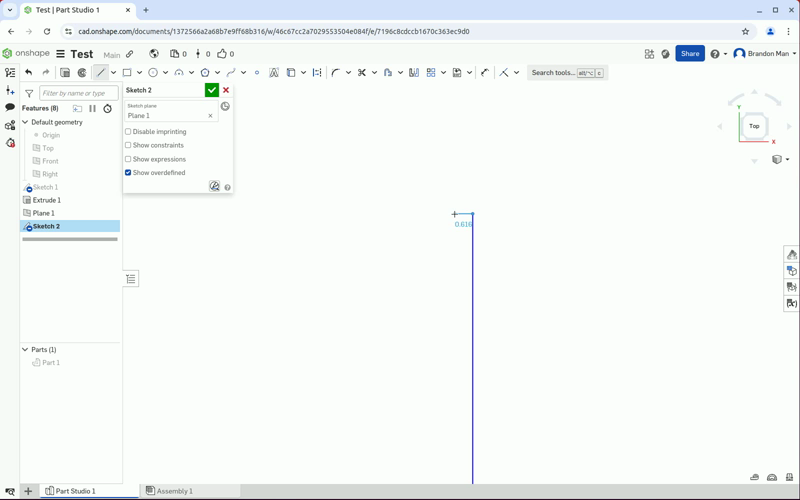
scroll(6)
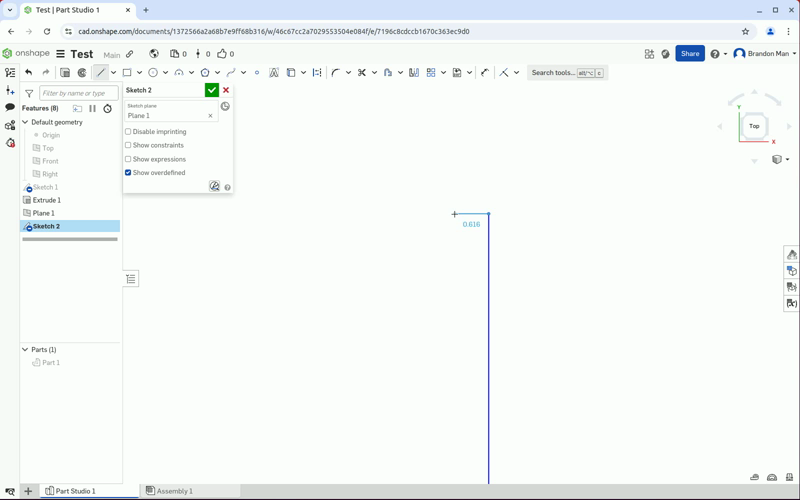
click(454, 213)
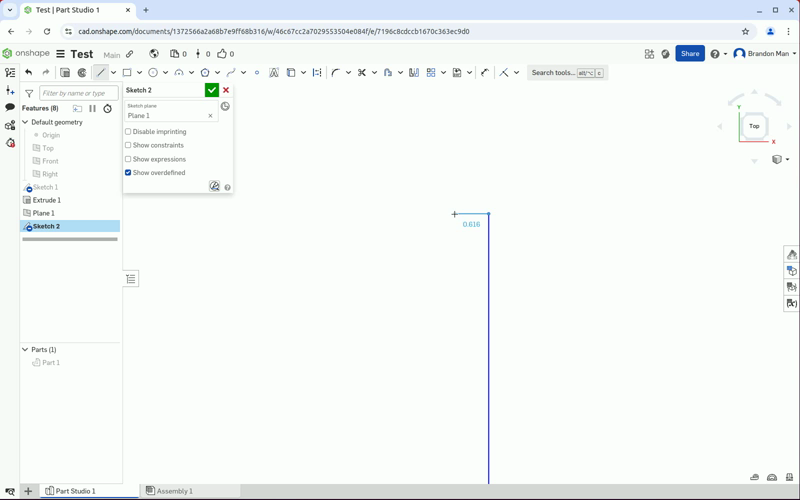
scroll(-6)
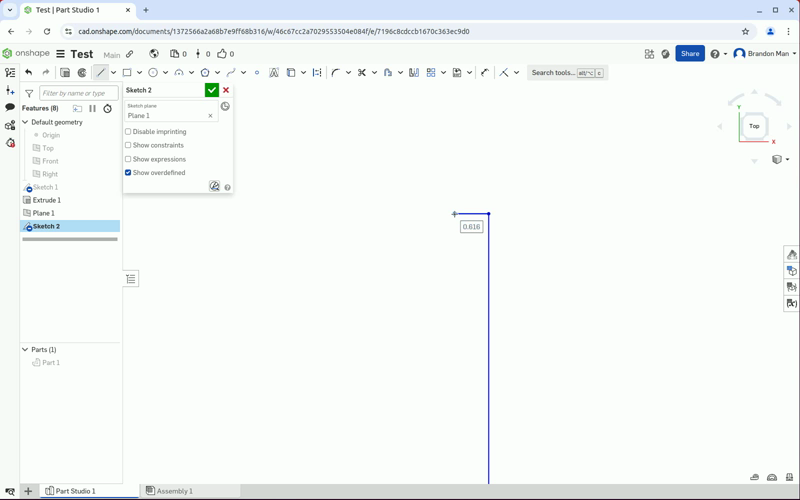
scroll(-6)
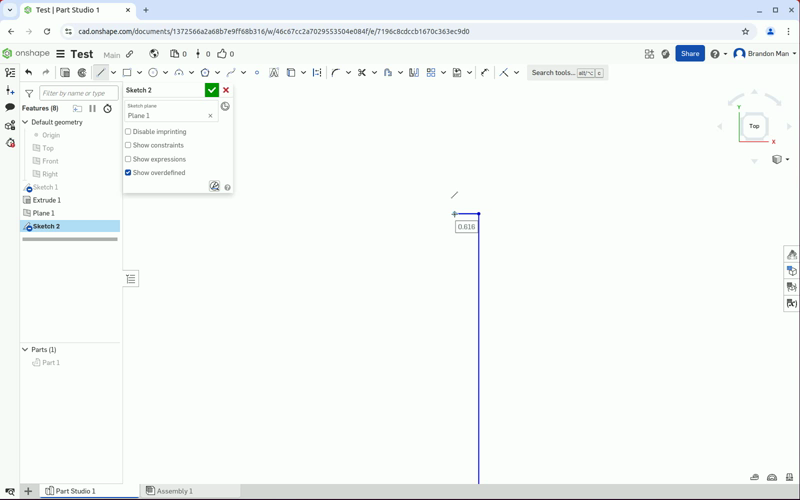
scroll(-6)
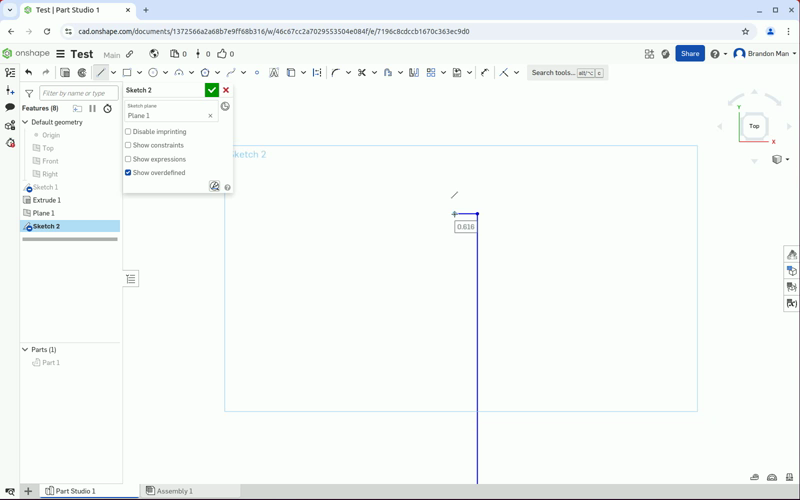
scroll(-6)
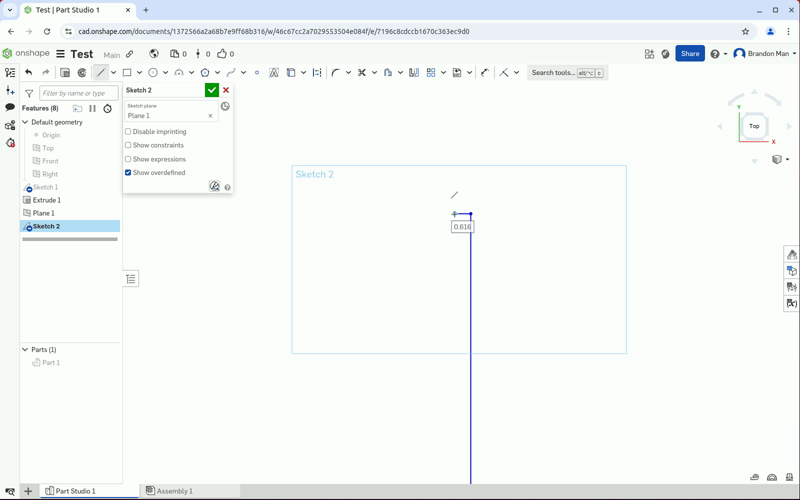
scroll(-6)
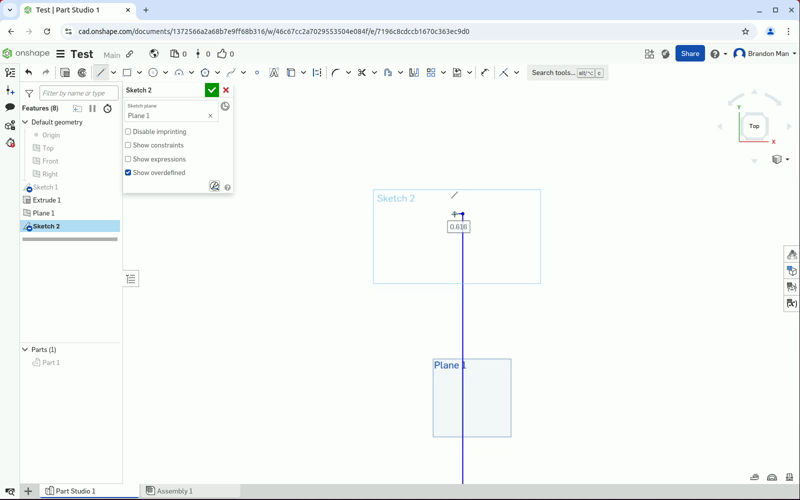
scroll(-6)
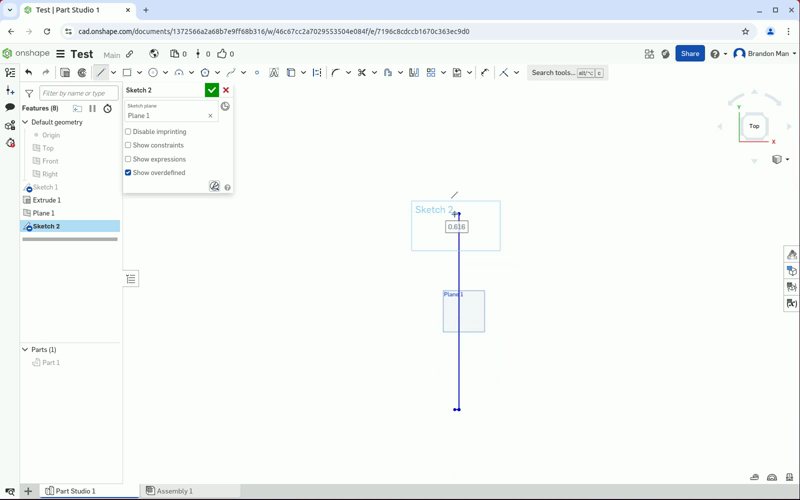
scroll(-6)
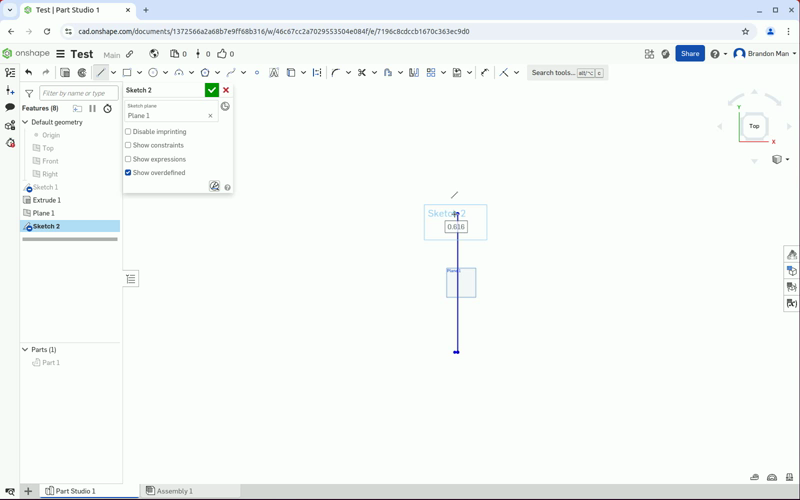
key_up(shift)
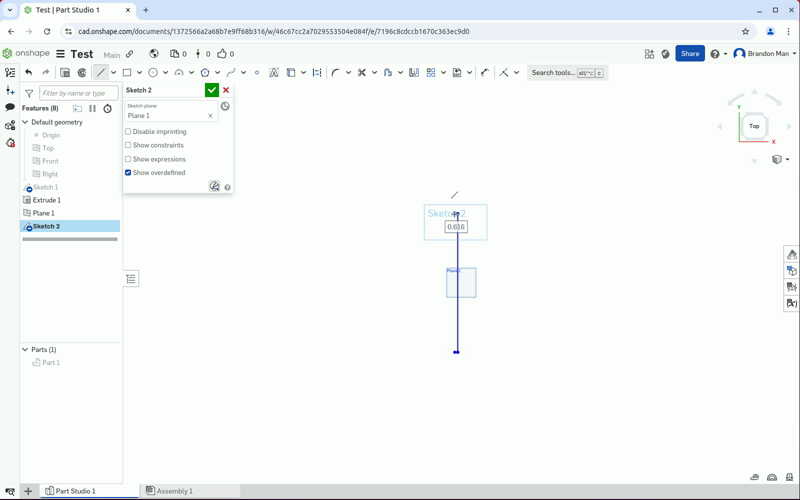
key_down(shift)
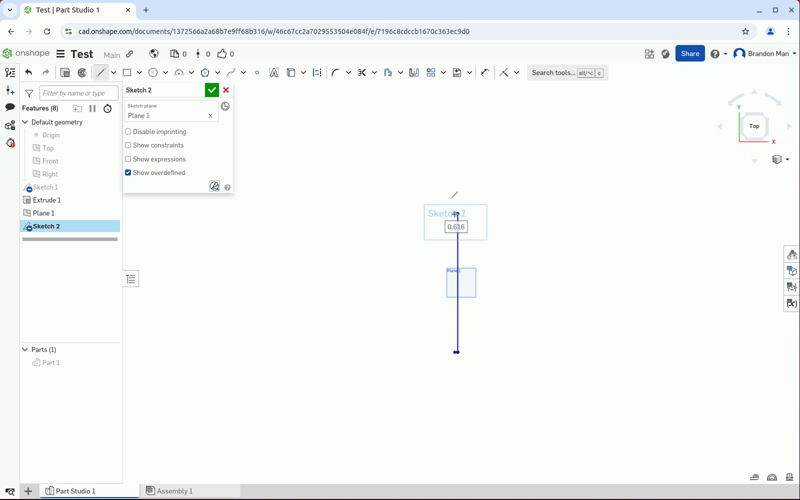
mouse_move(454, 352)
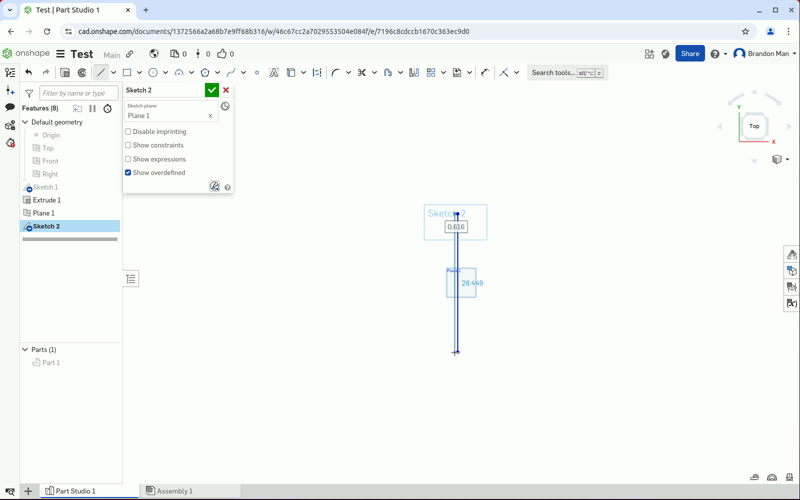
scroll(6)
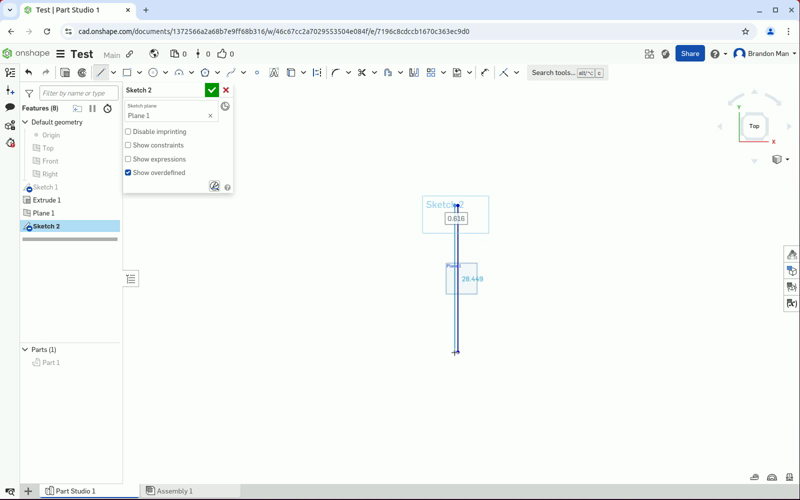
scroll(6)
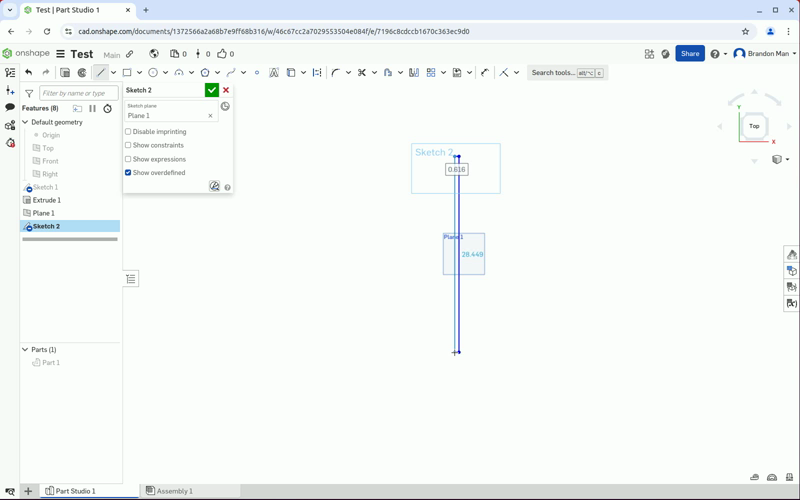
scroll(6)
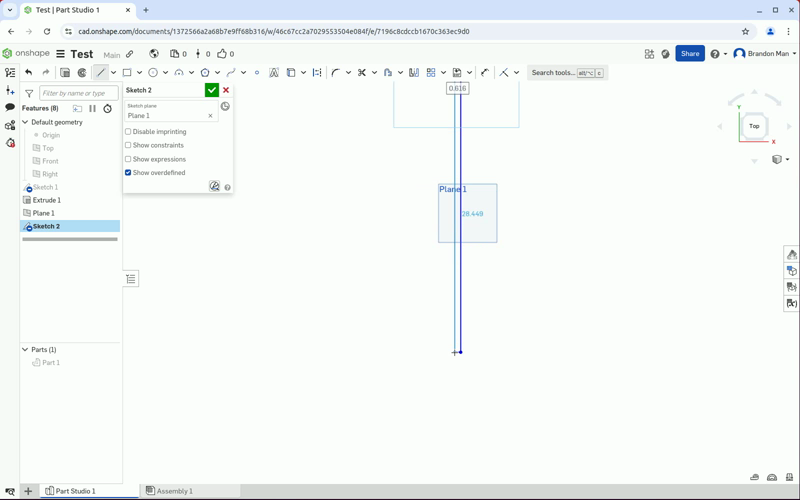
scroll(6)
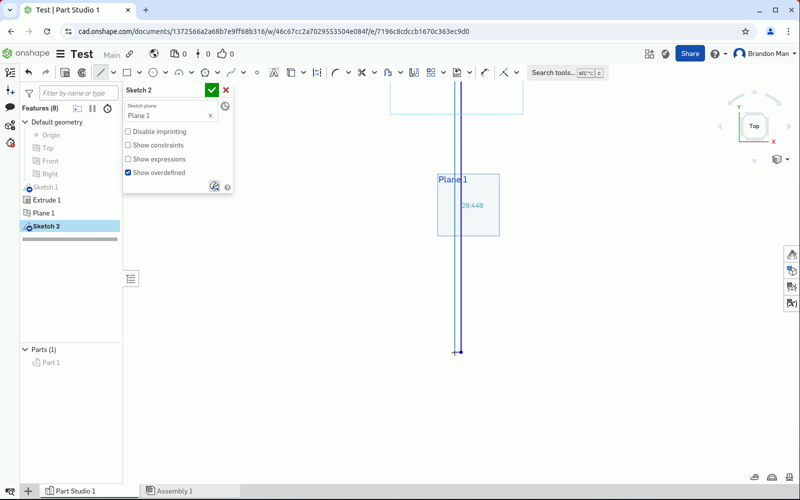
scroll(6)
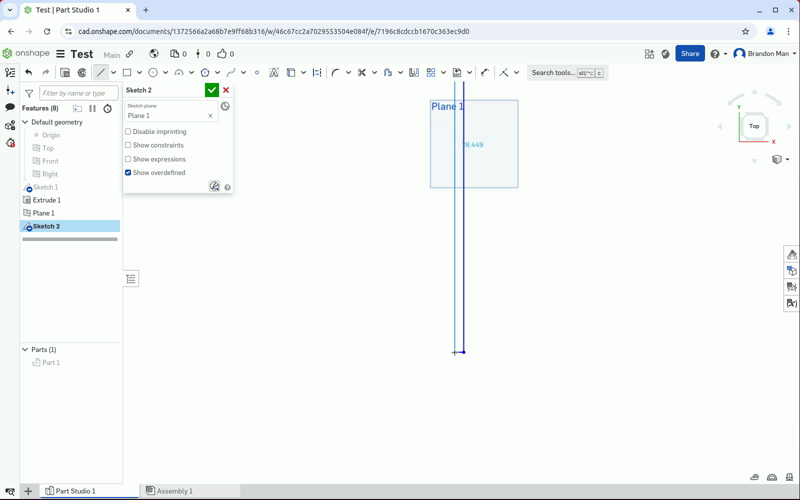
scroll(6)
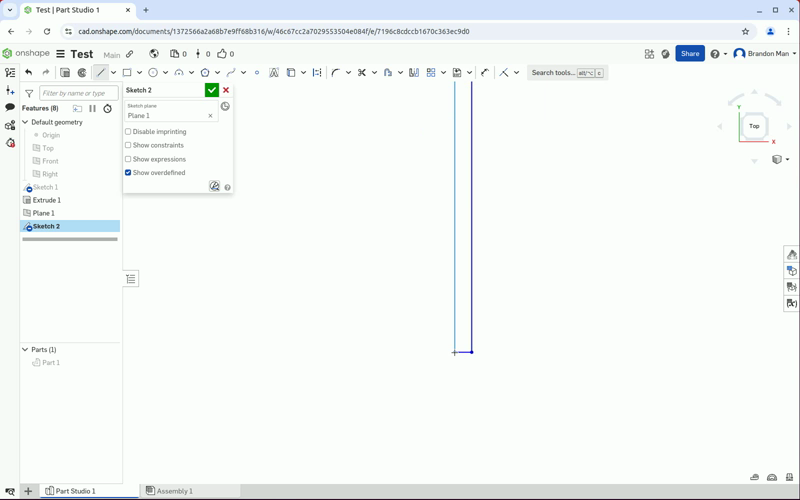
scroll(6)
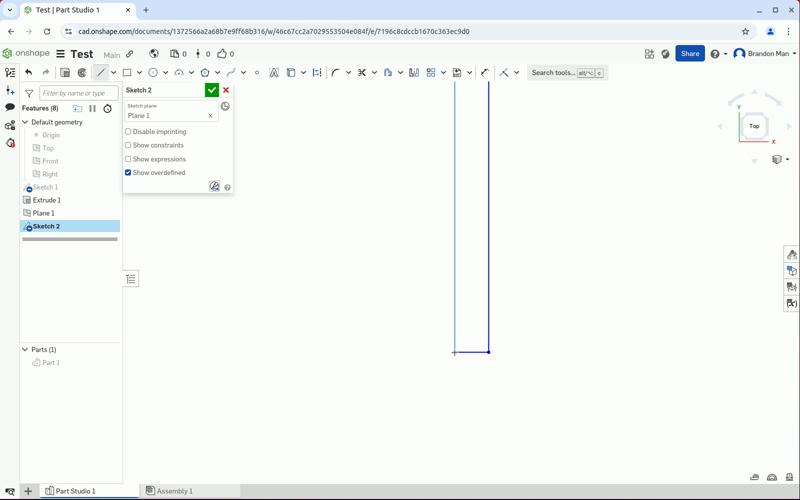
key_up(shift)
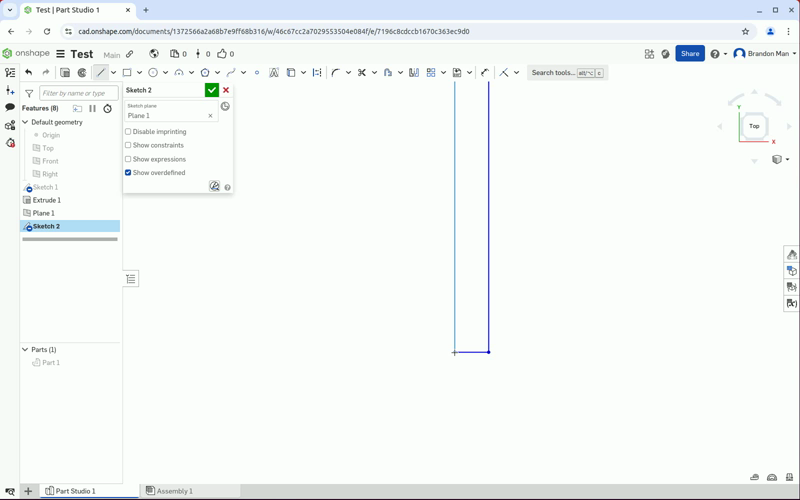
click(454, 352)
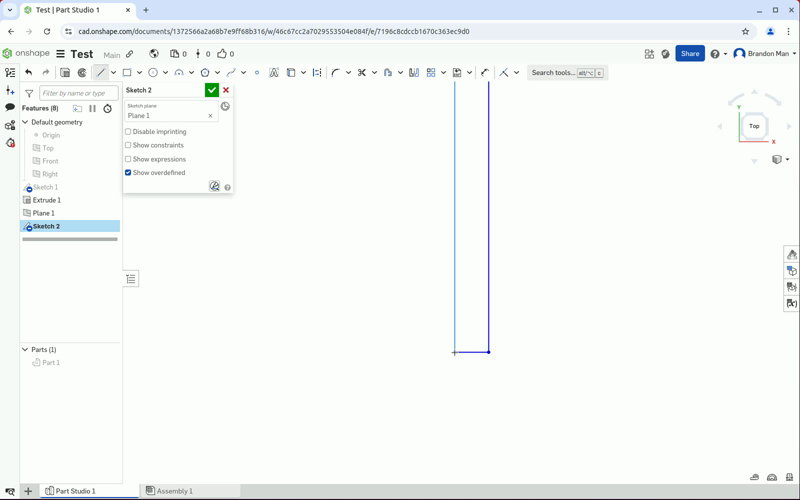
scroll(-6)
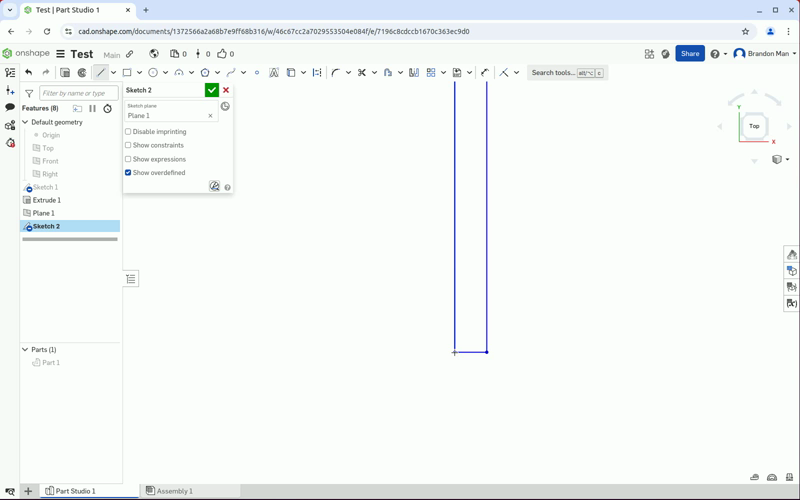
scroll(-6)
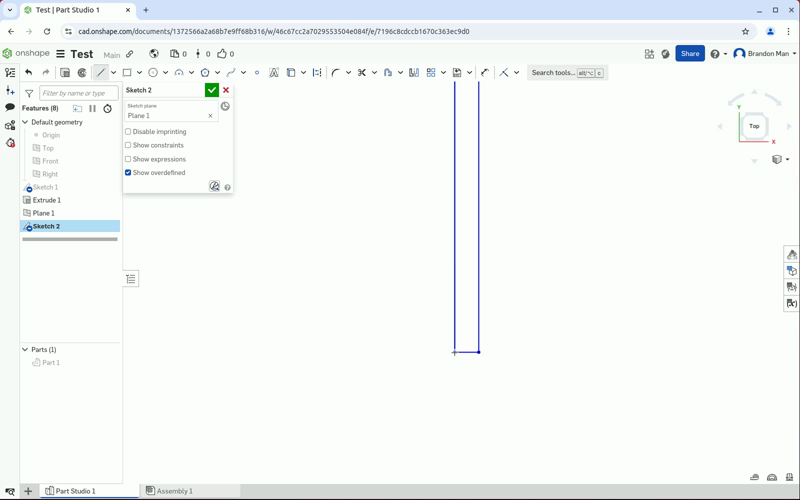
scroll(-6)
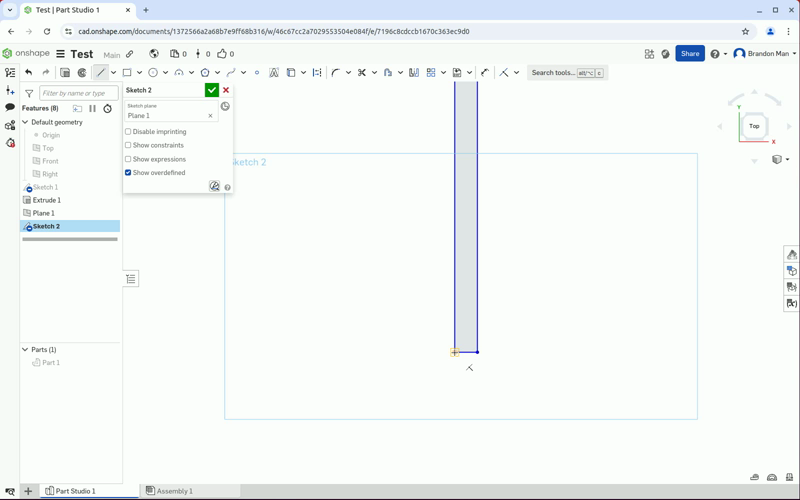
scroll(-6)
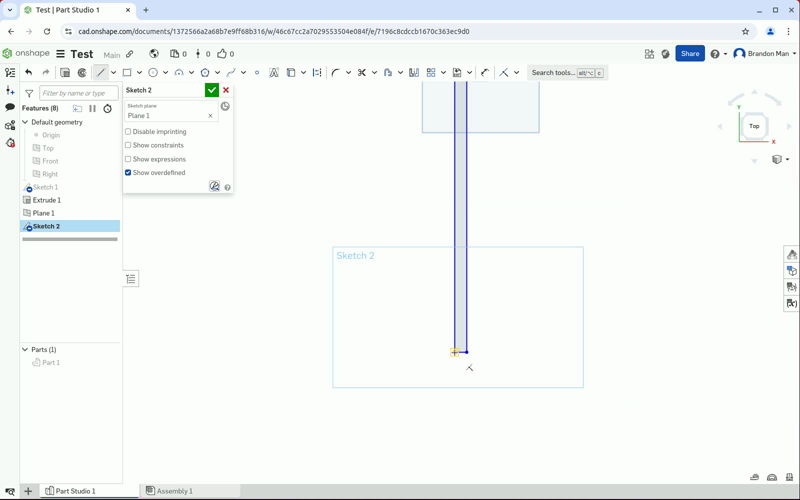
scroll(-6)
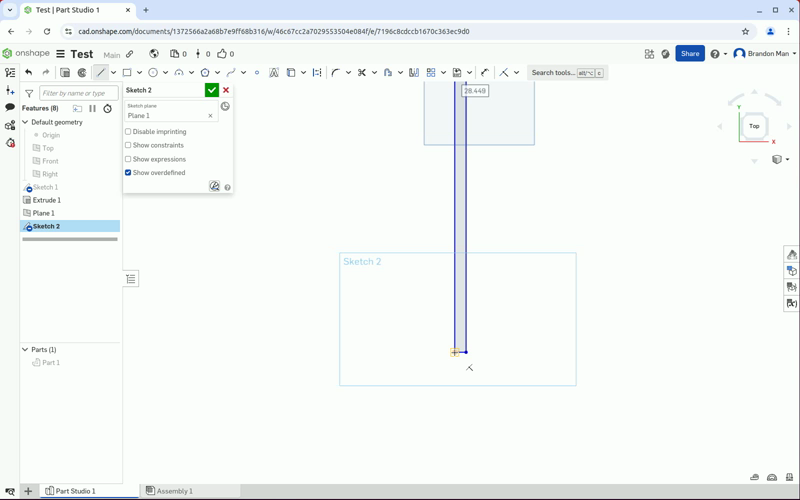
scroll(-6)
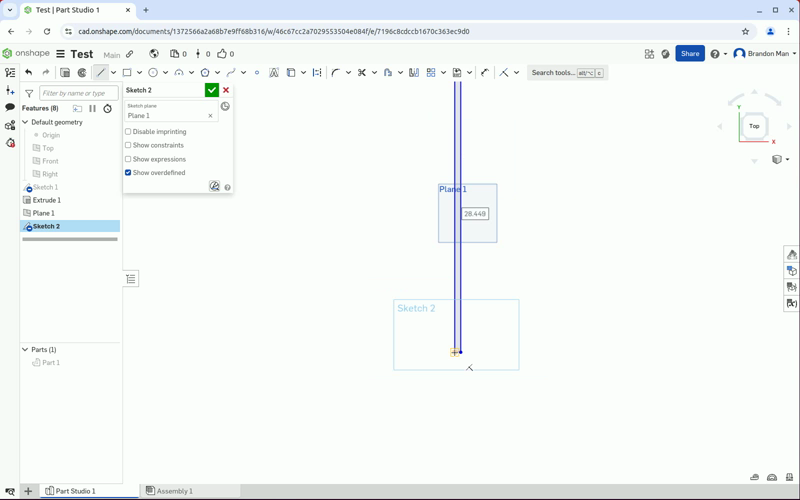
scroll(-6)
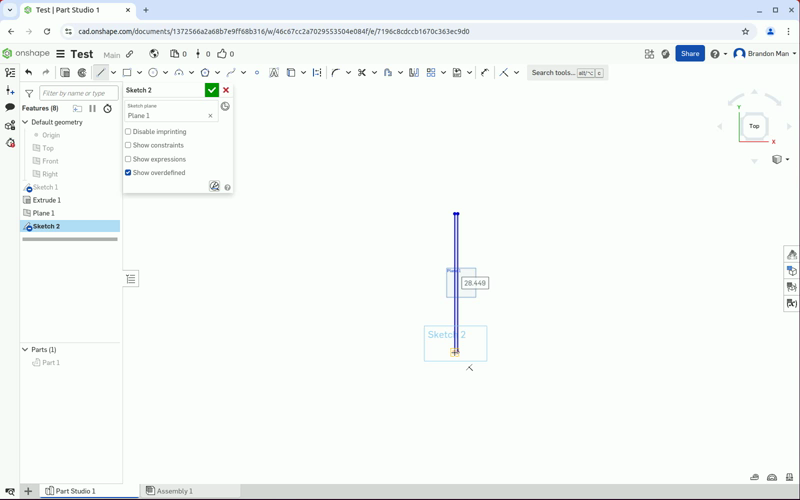
key(esc)
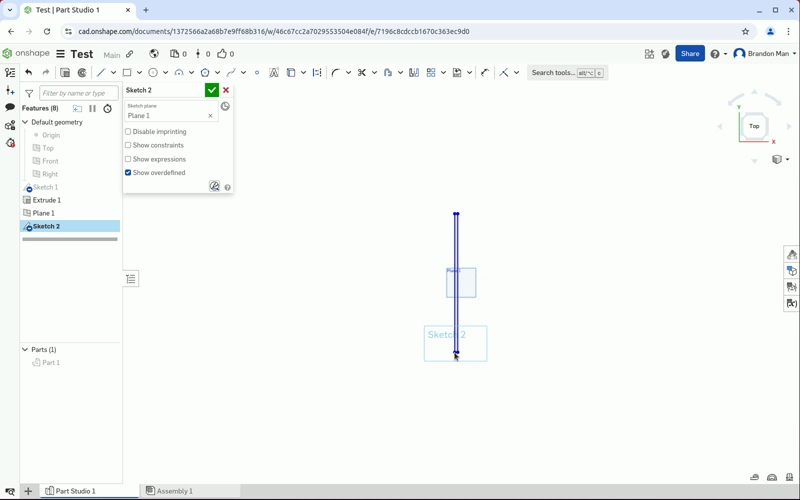
mouse_move(456, 318)
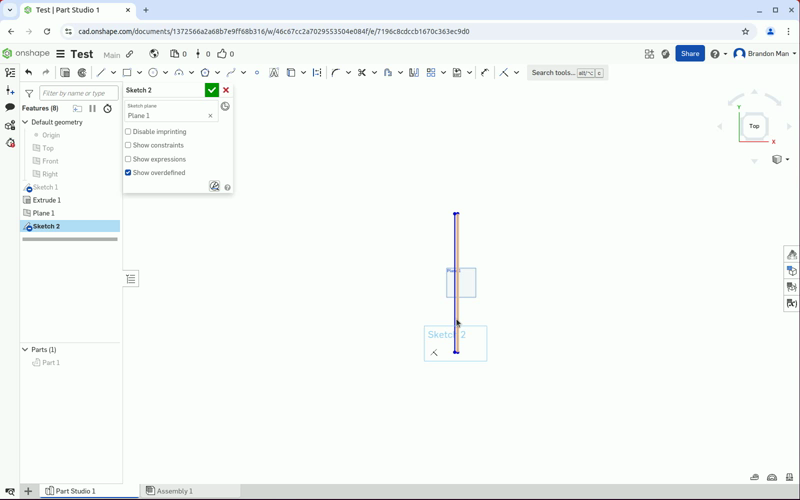
scroll(6)
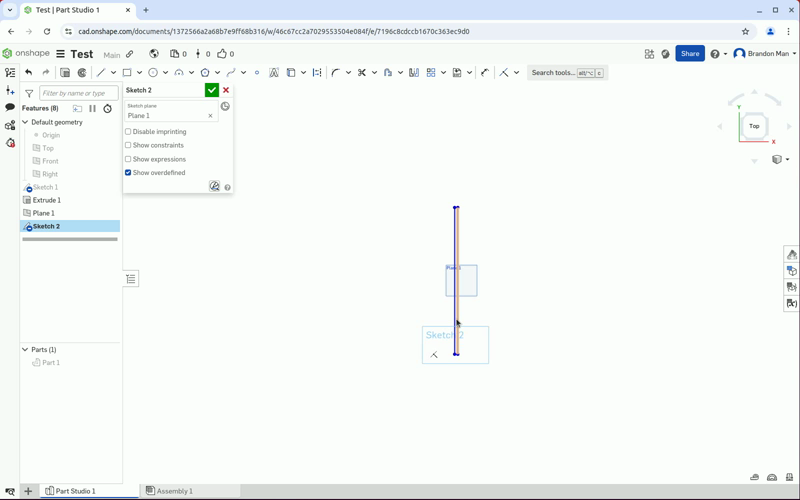
scroll(6)
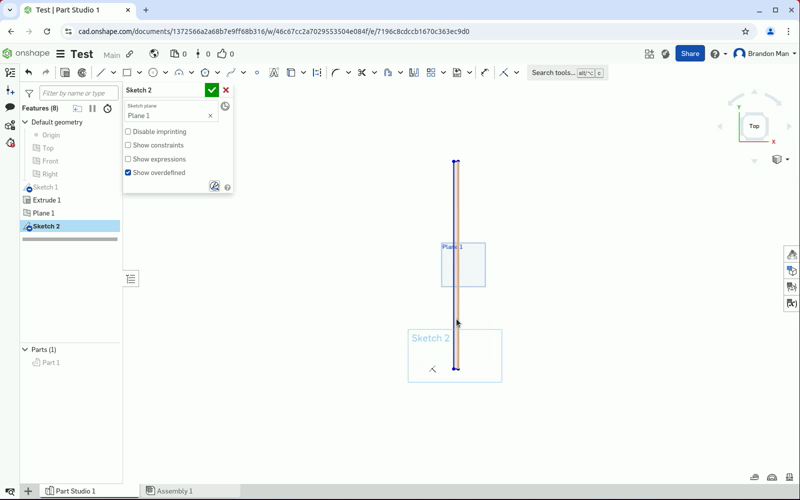
scroll(6)
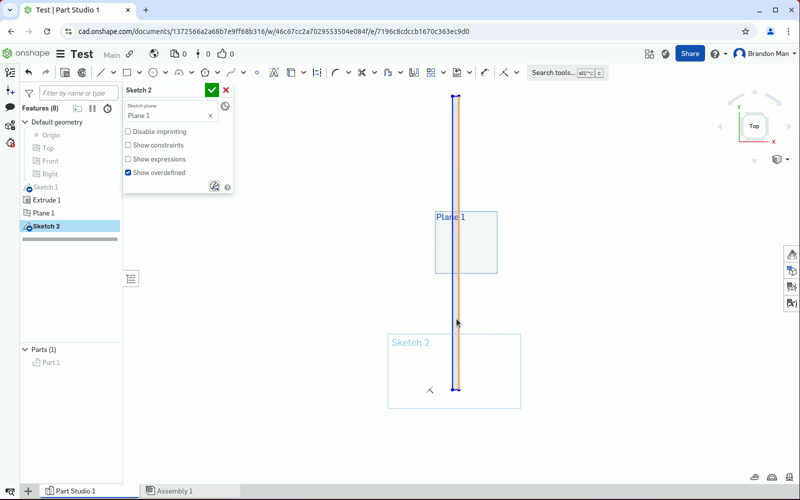
scroll(6)
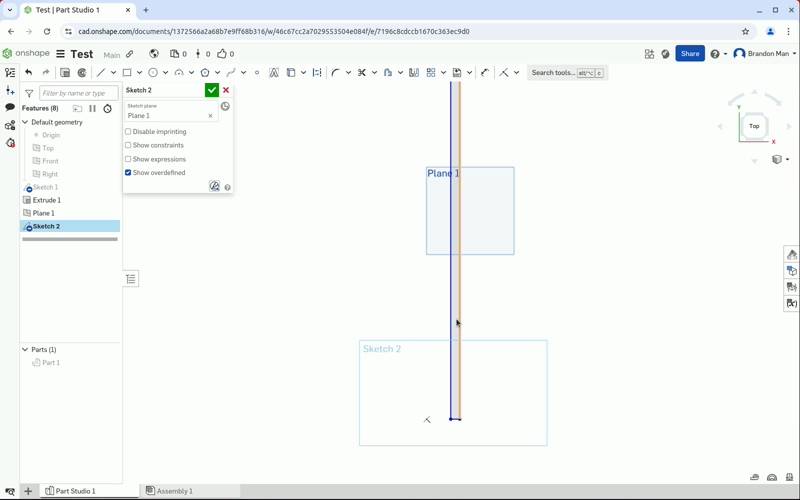
scroll(6)
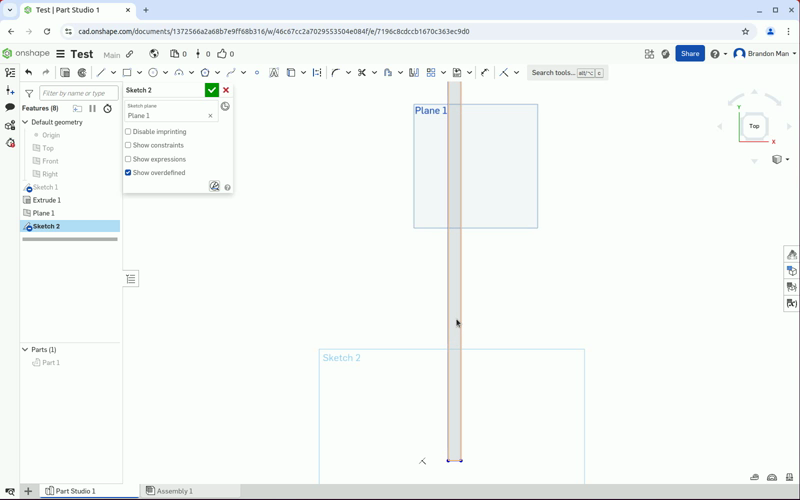
scroll(6)
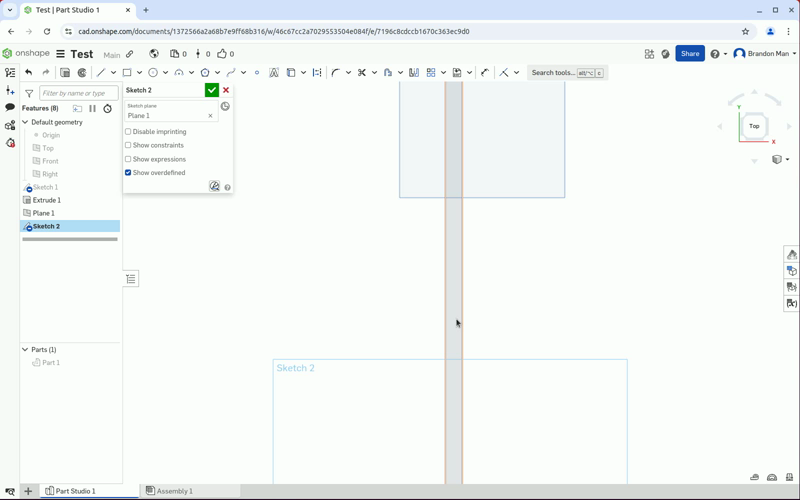
scroll(6)
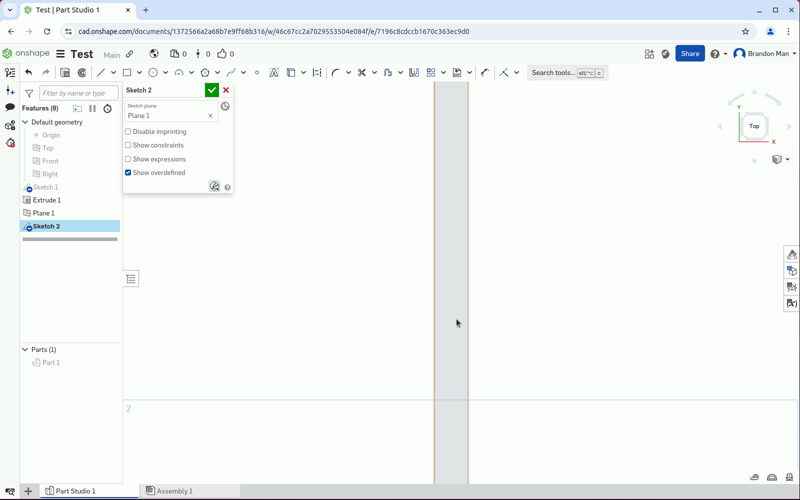
click(456, 318)
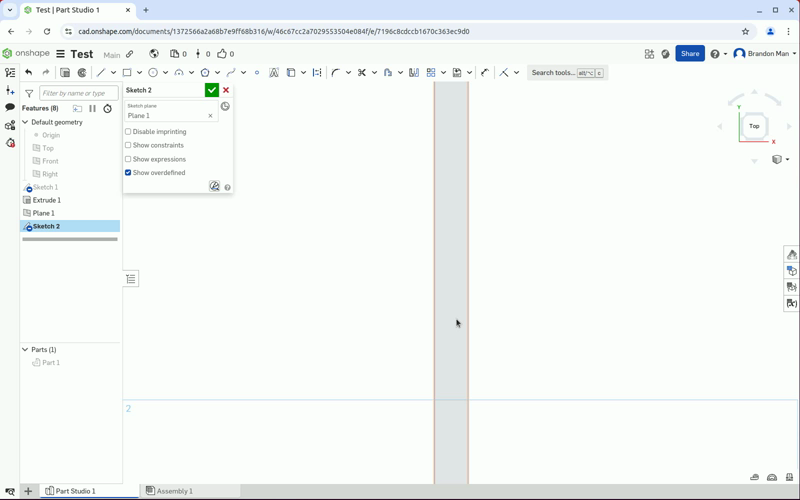
scroll(-6)
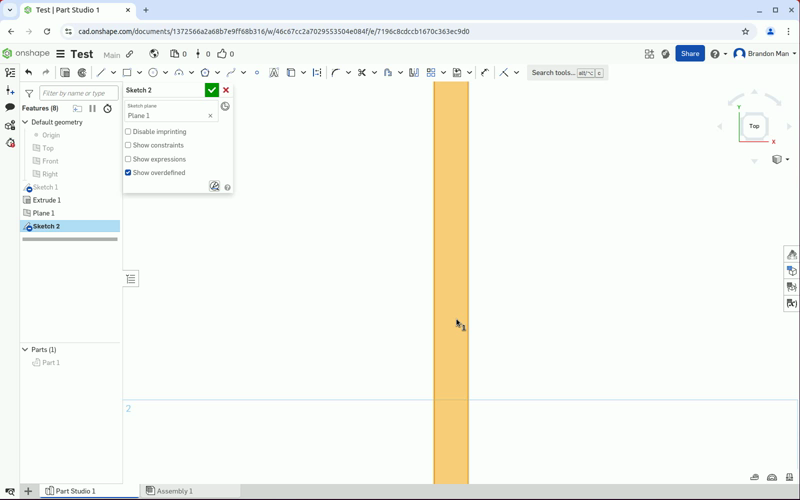
scroll(-6)
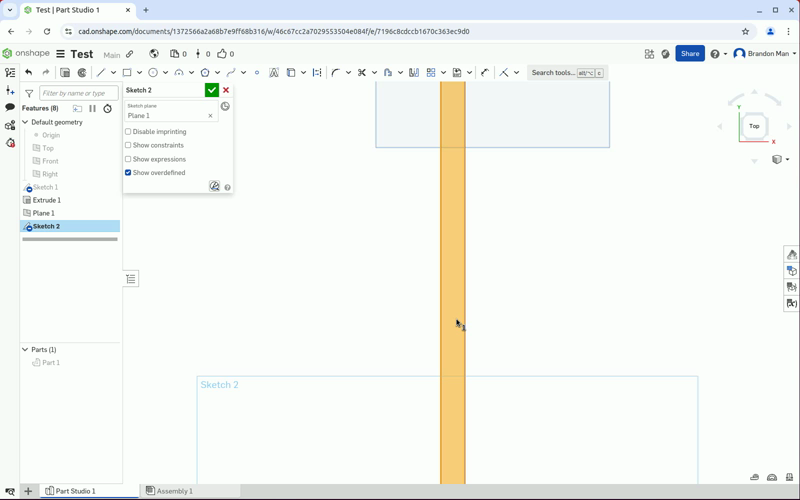
scroll(-6)
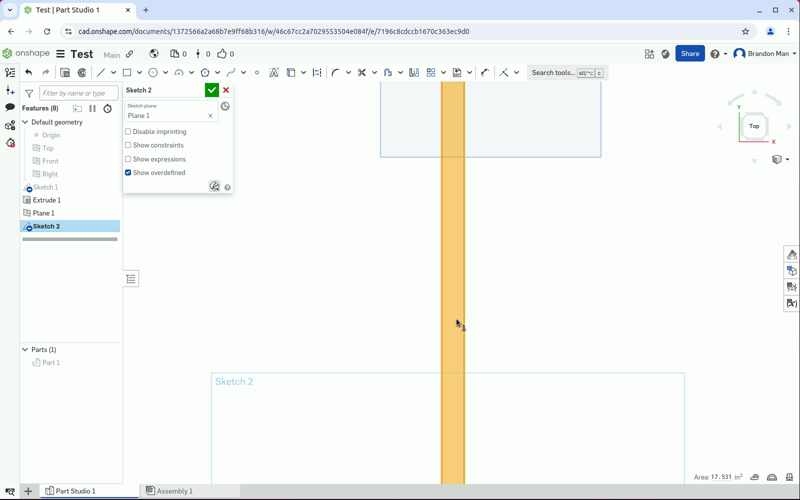
scroll(-6)
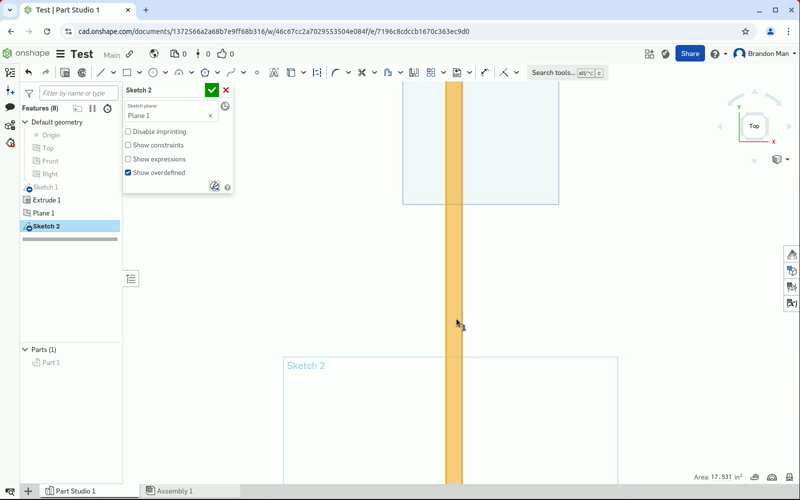
scroll(-6)
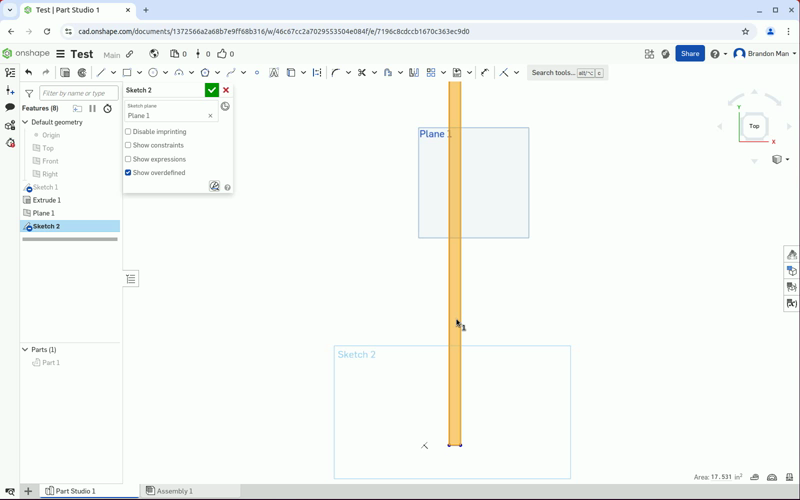
scroll(-6)
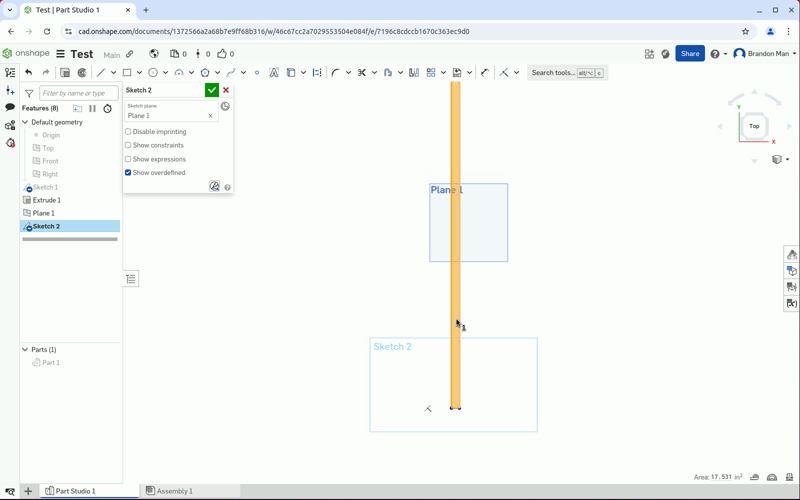
scroll(-6)
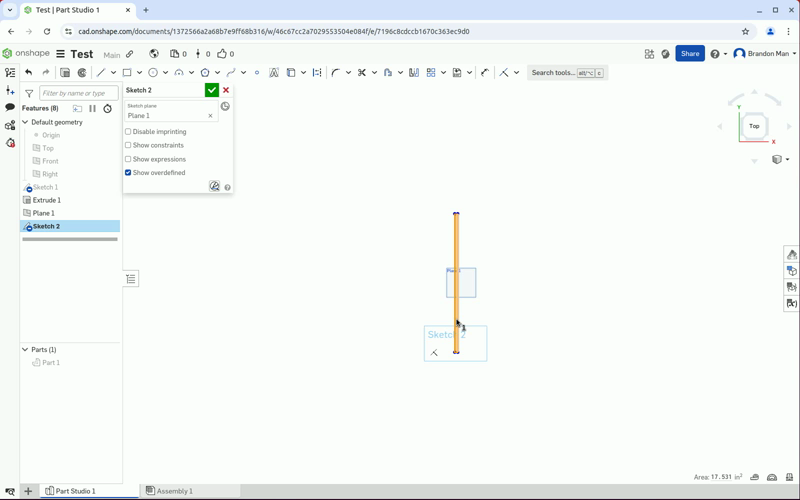
mouse_move(73, 352)
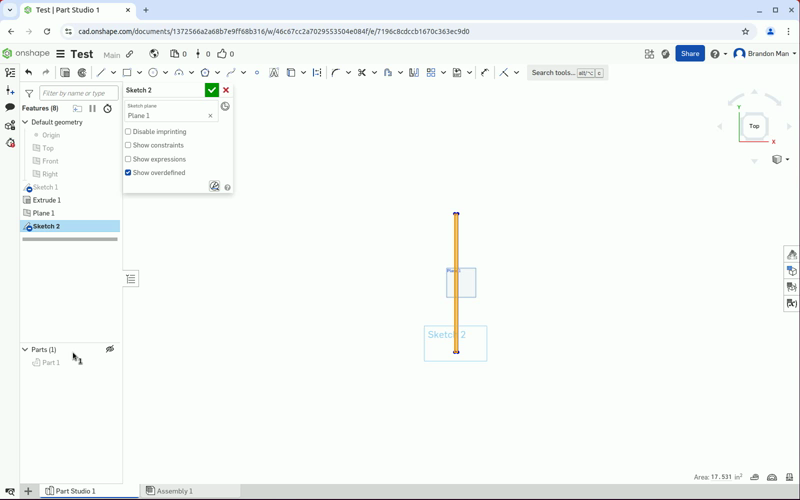
key(shift+y)
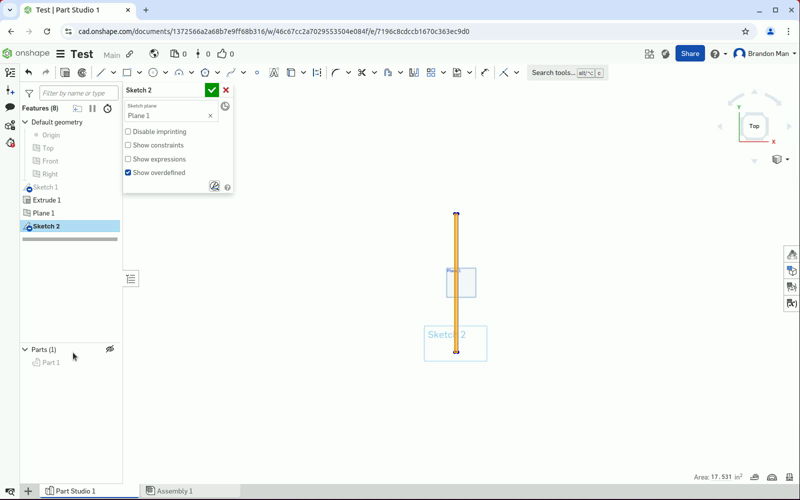
key(shift+e)
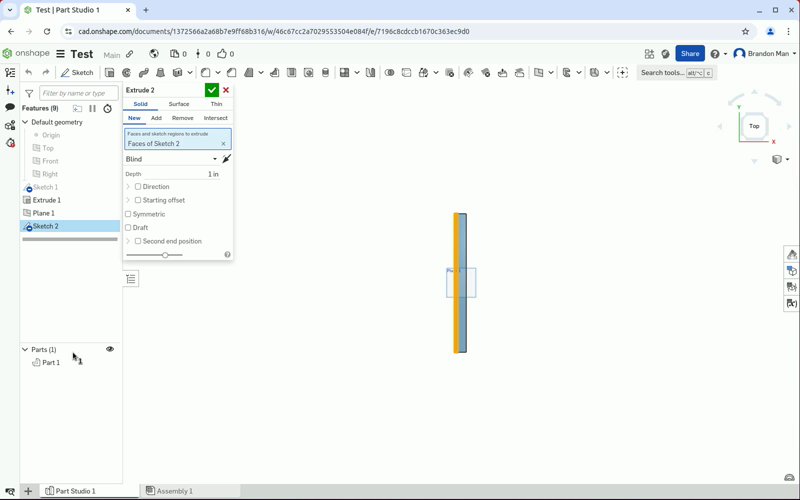
mouse_move(143, 106)
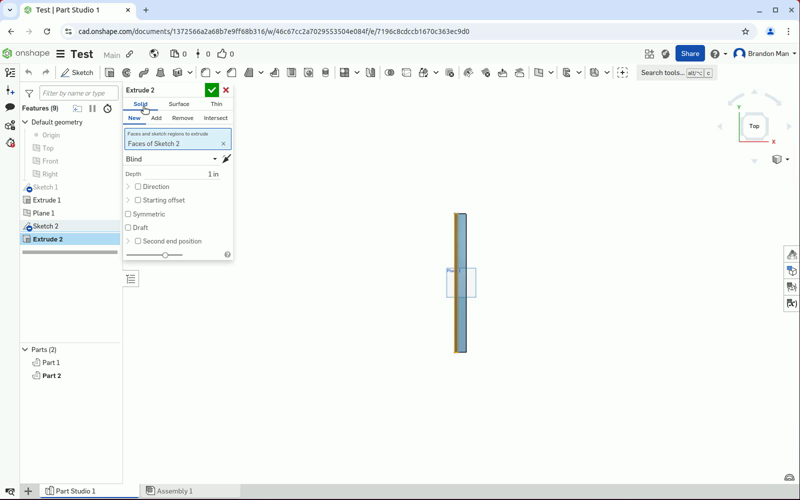
click(143, 106)
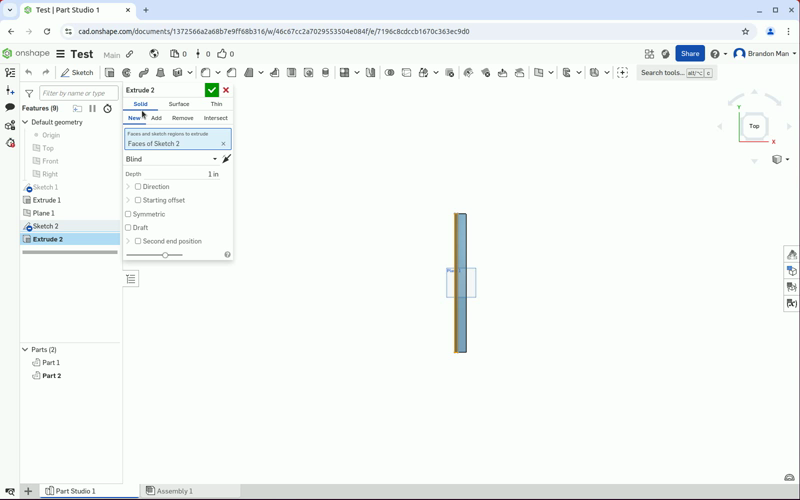
mouse_move(137, 120)
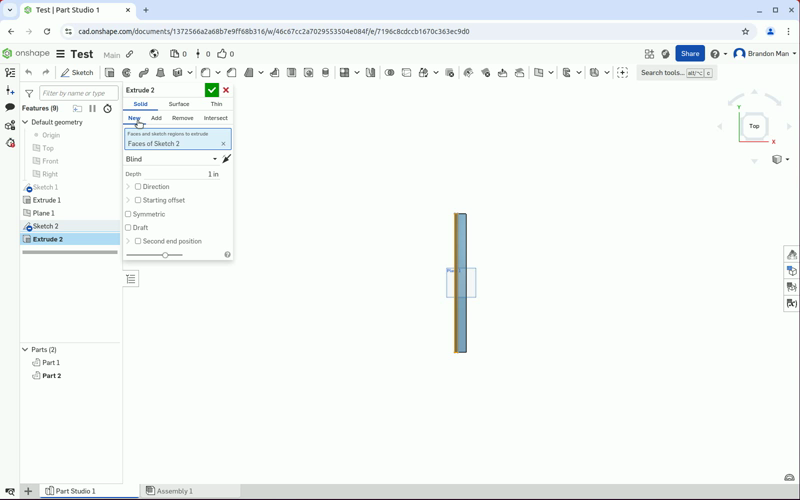
click(137, 120)
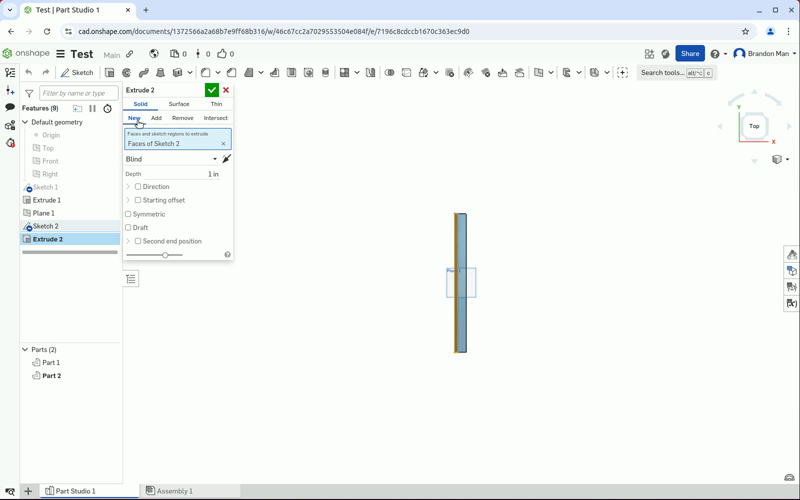
key(tab, 4)
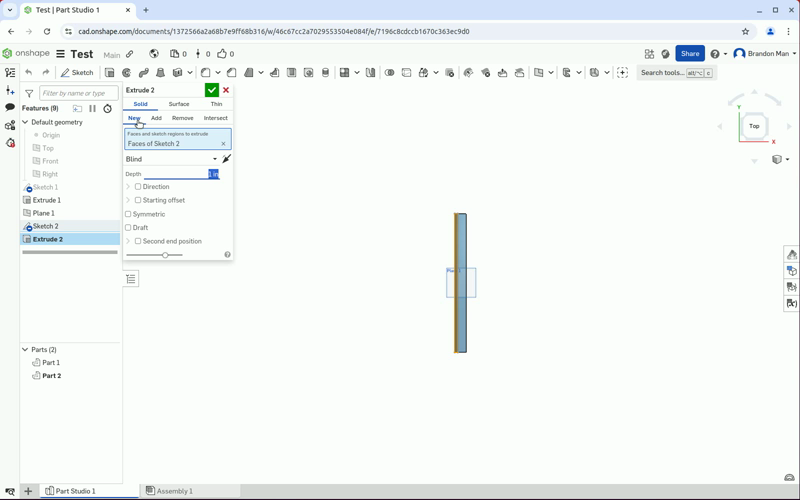
text(22.627)
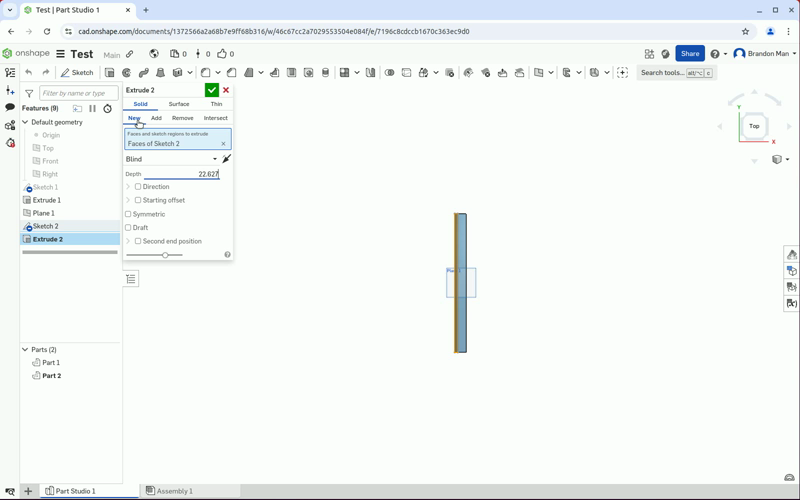
key(enter)
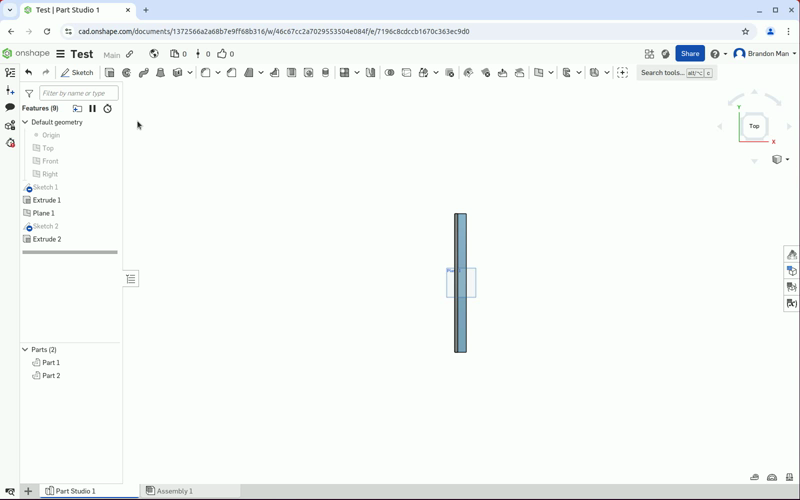
key(shift+h)
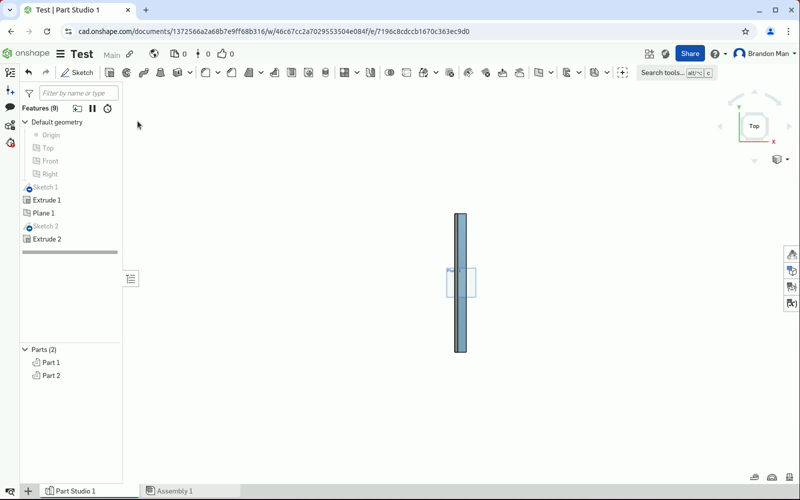
key(shift+h)
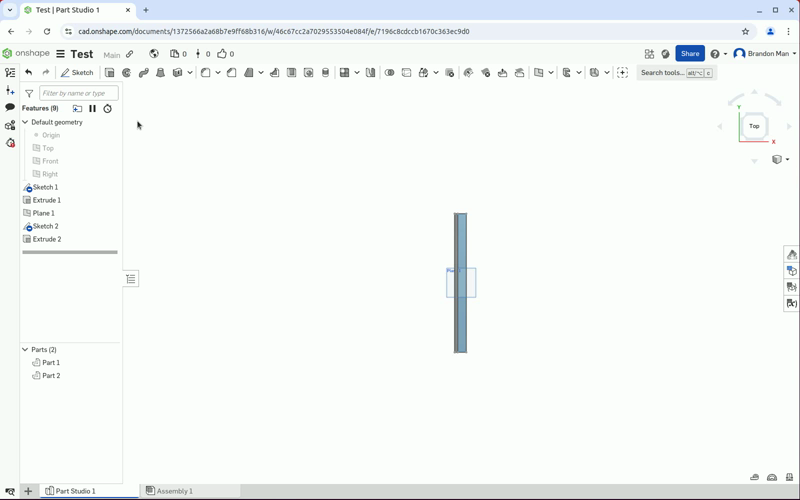
key(shift+7)
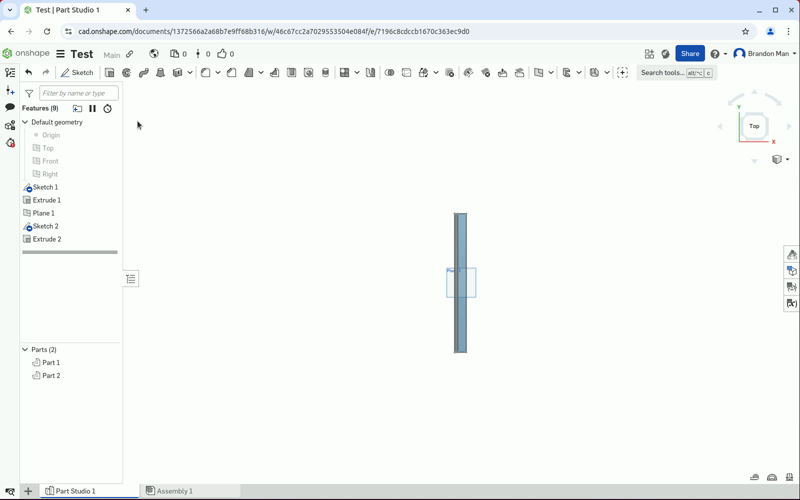
key(up, 3)
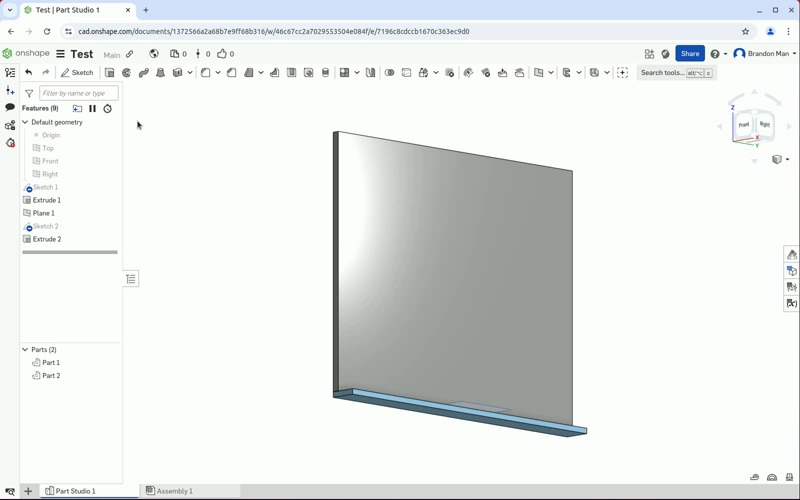
key(left, 3)
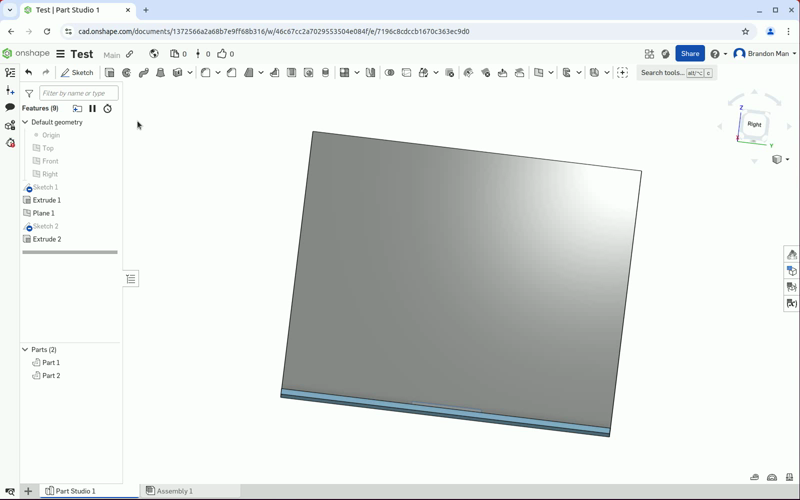
key(right, 3)
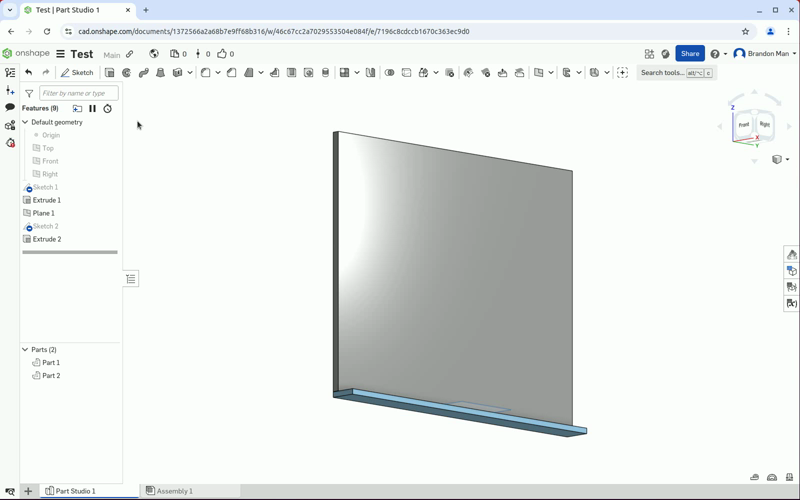
key(down, 3)
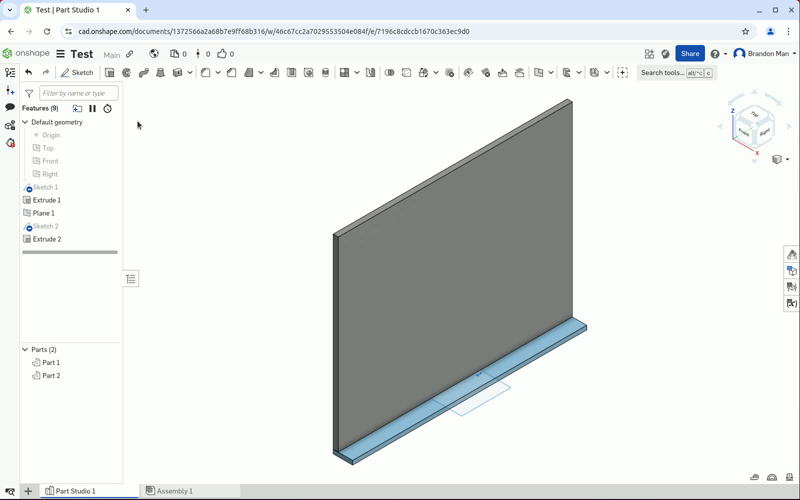
mouse_move(73, 189)
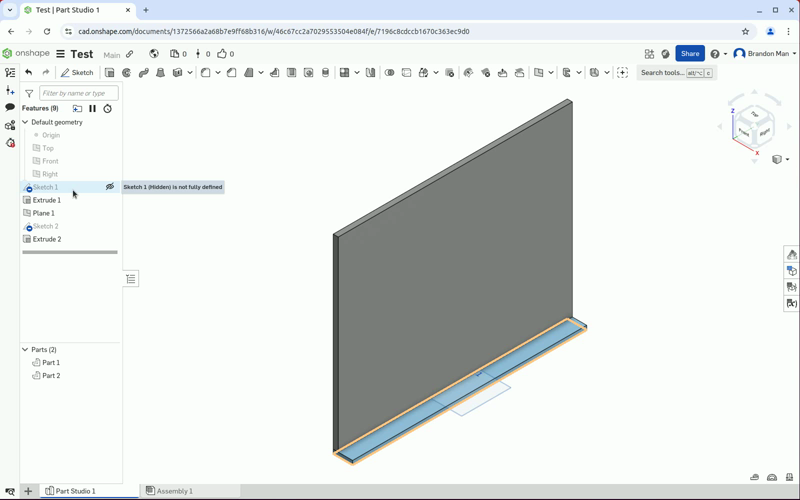
click(73, 189)